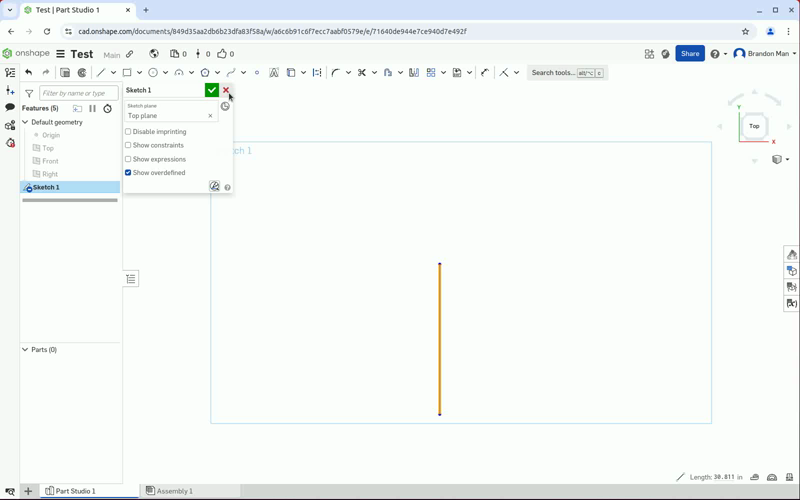
key(shift+h)
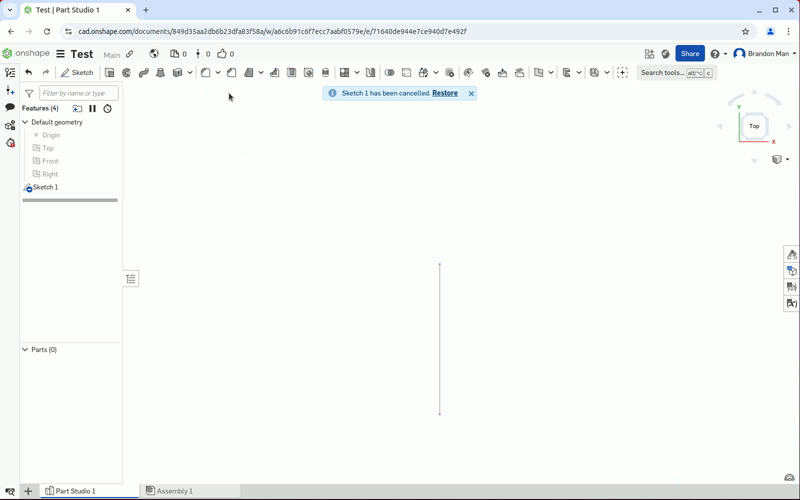
mouse_move(73, 352)
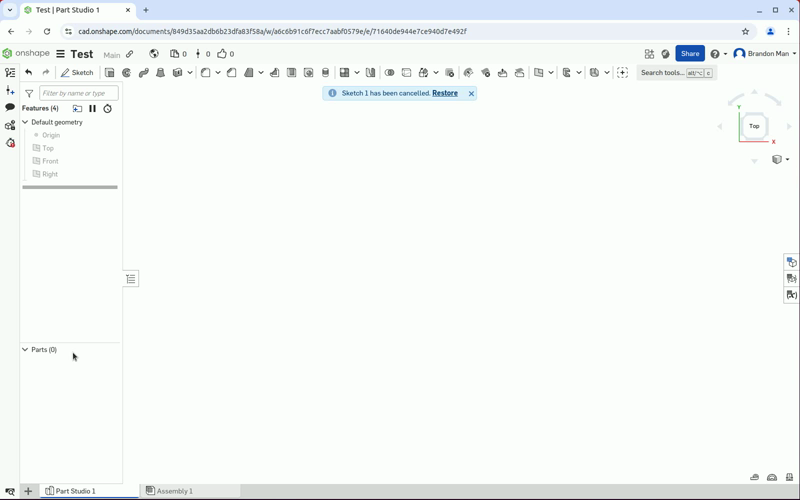
key(y)
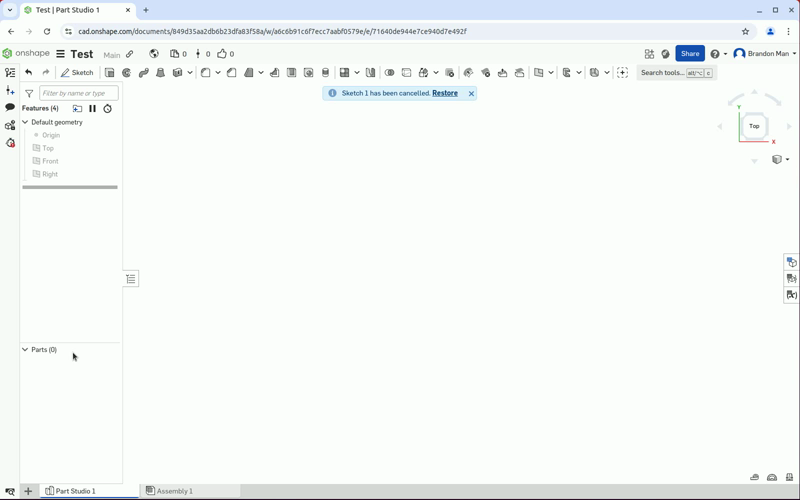
key(shift+p)
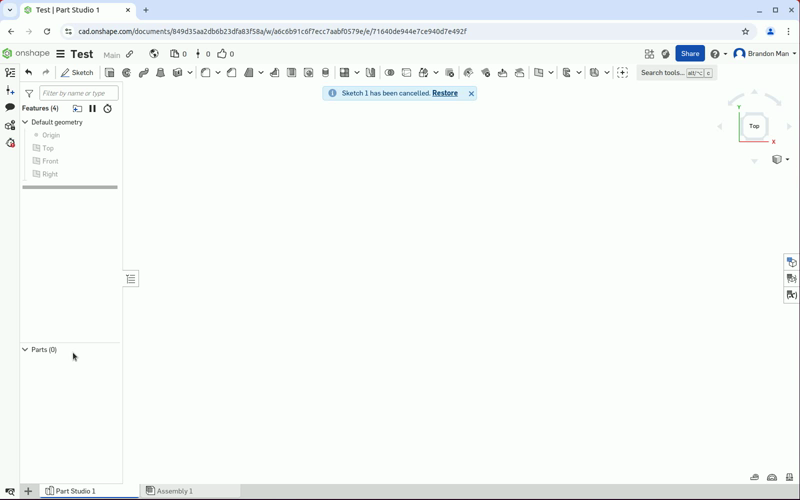
key(space)
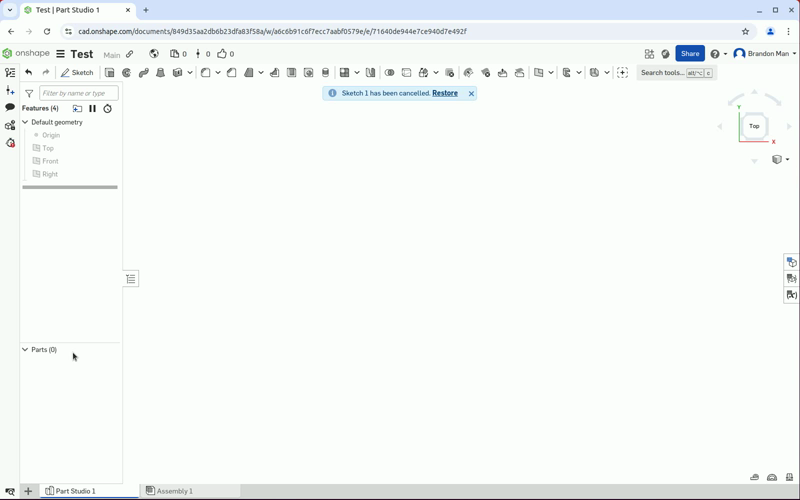
key_down(shift)
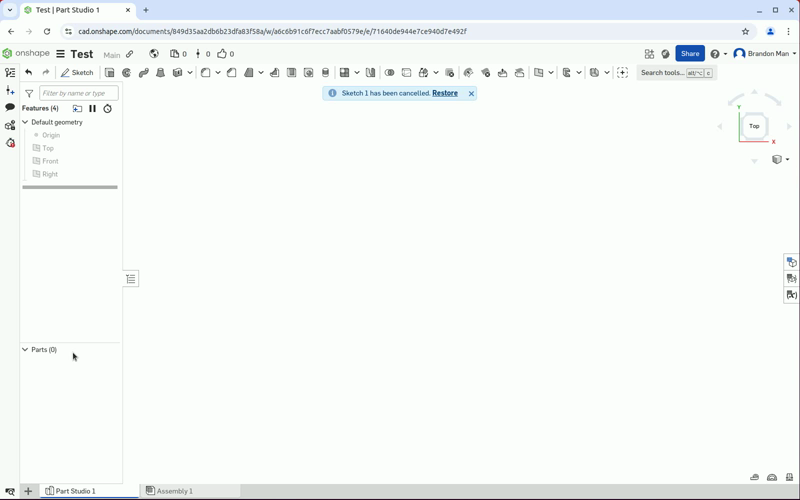
key(up)
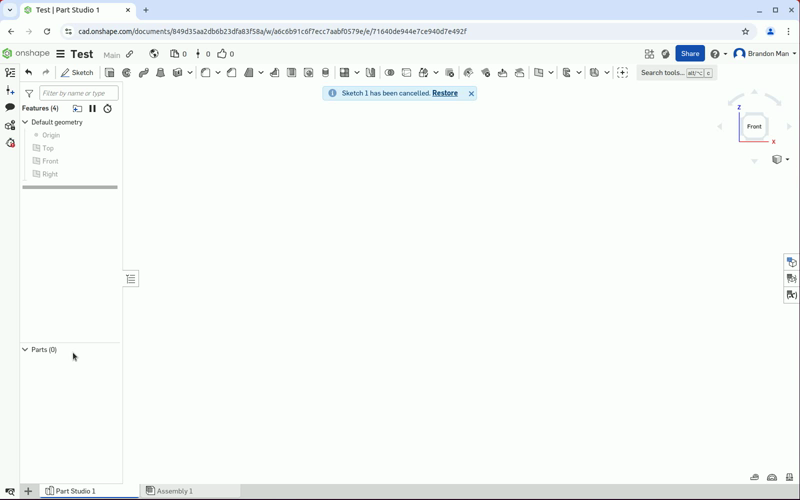
key_up(shift)
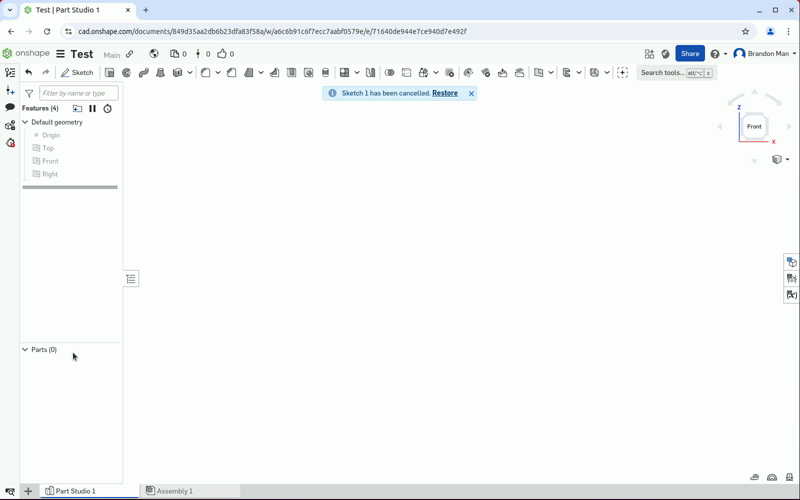
mouse_move(73, 352)
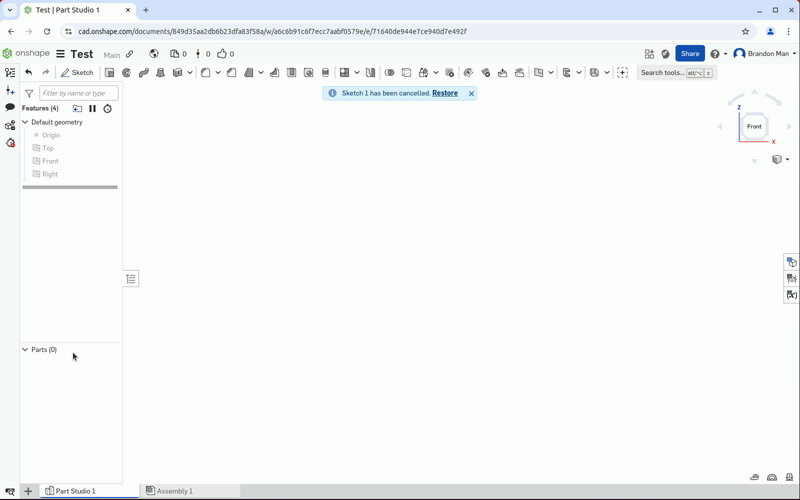
key(shift+y)
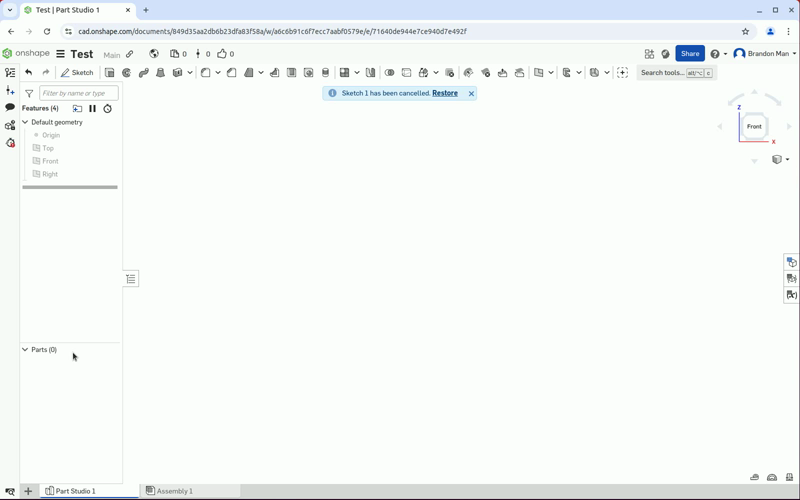
key(shift+s)
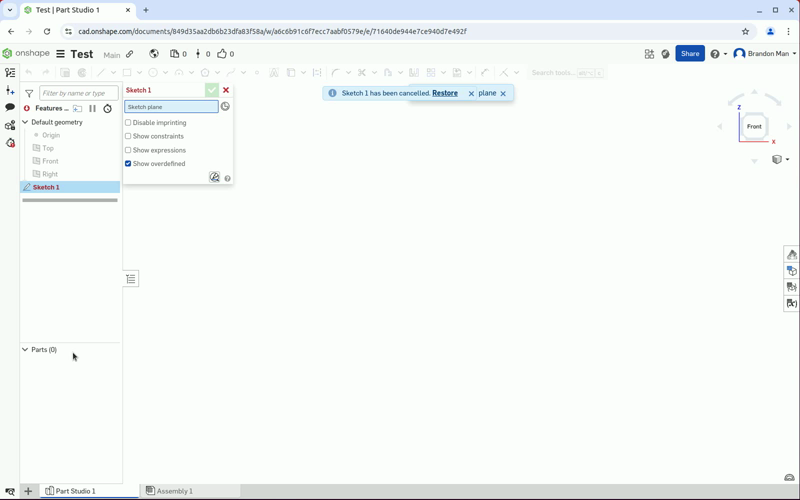
mouse_move(73, 163)
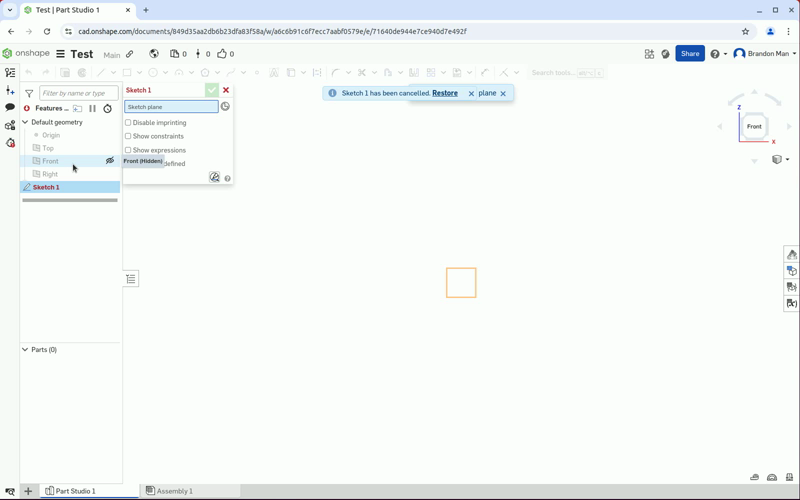
click(73, 163)
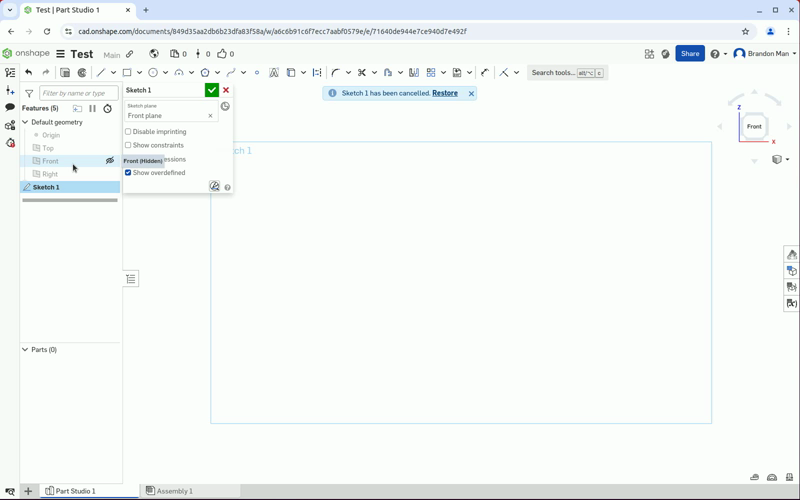
mouse_move(73, 352)
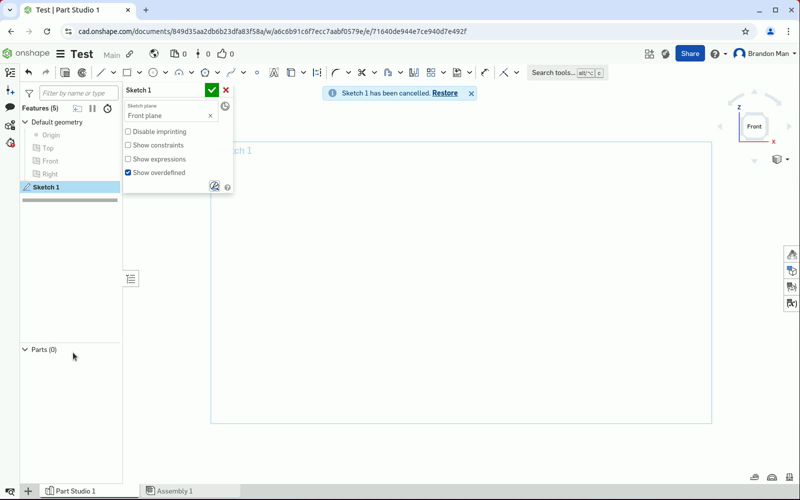
key(y)
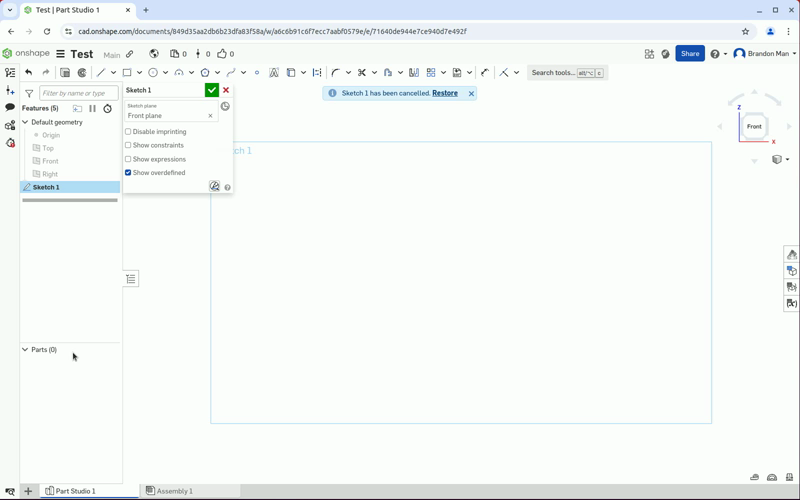
key(l)
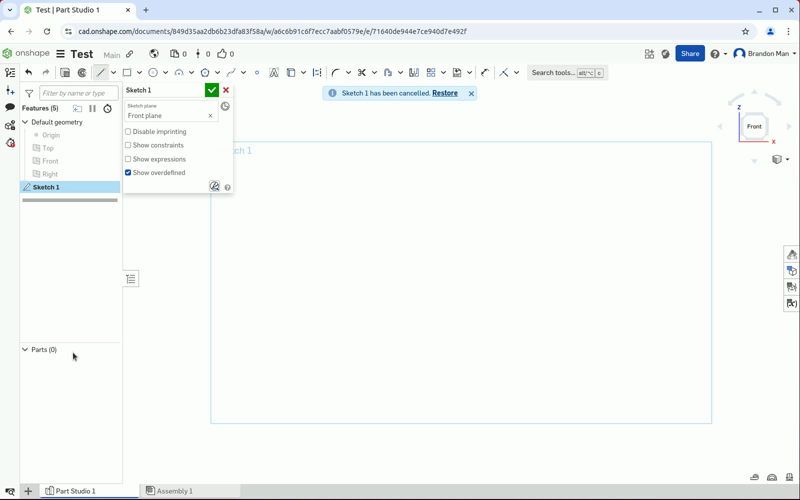
key_down(shift)
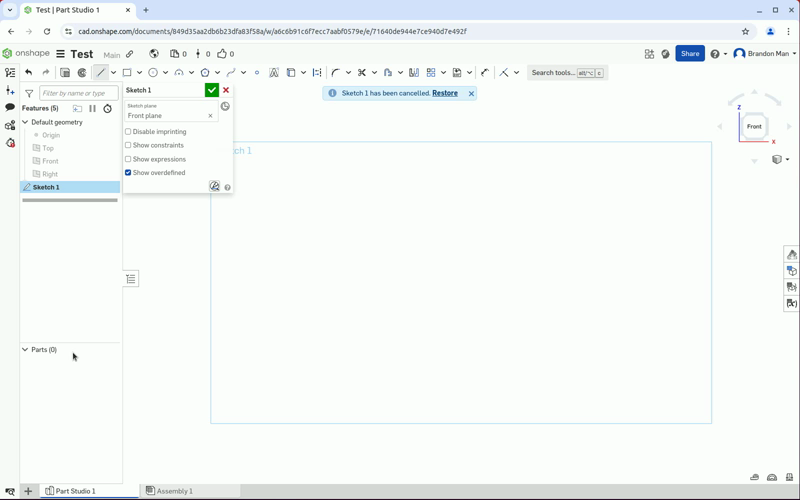
mouse_move(395, 395)
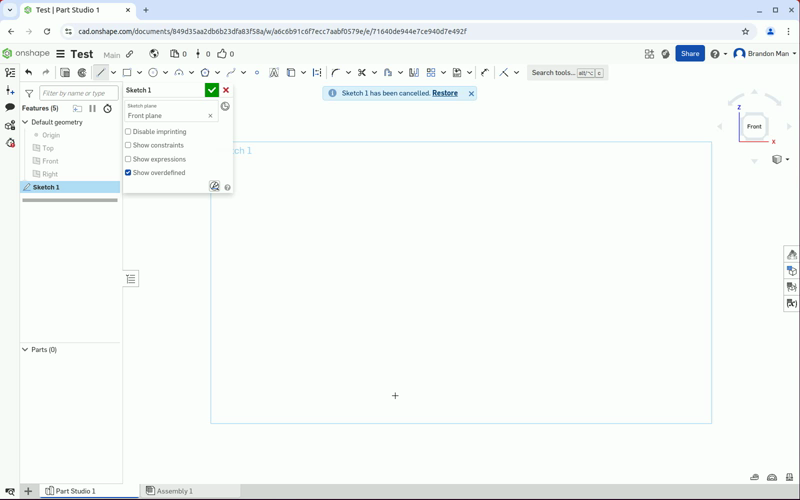
click(395, 395)
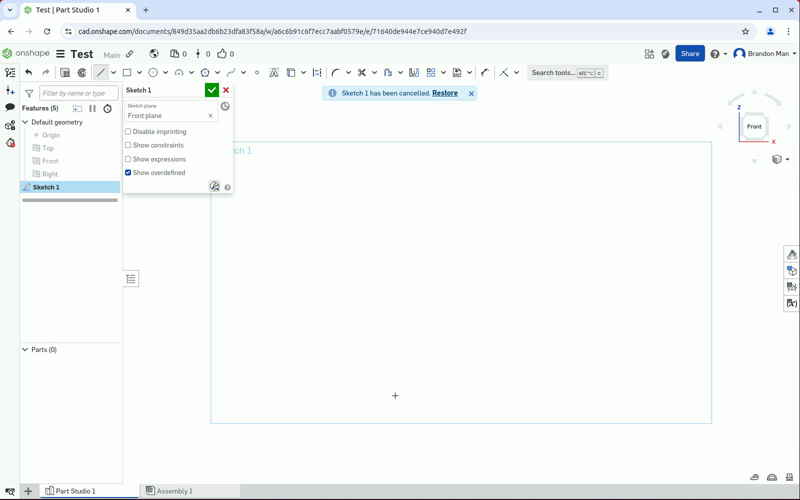
key_up(shift)
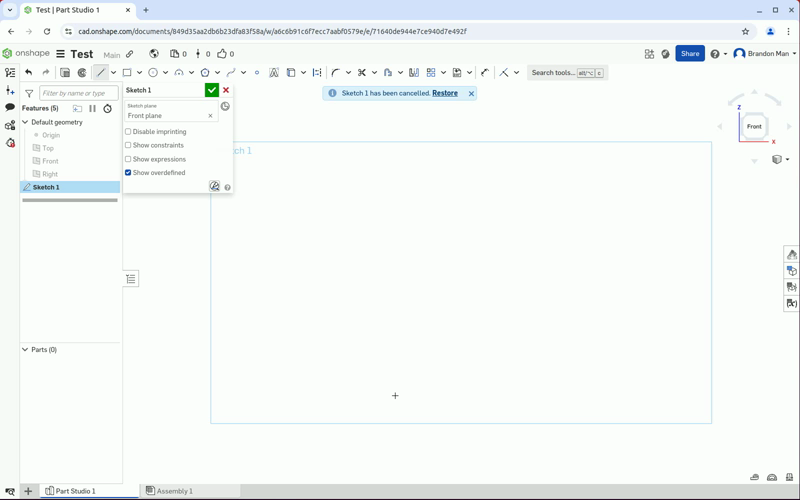
key_down(shift)
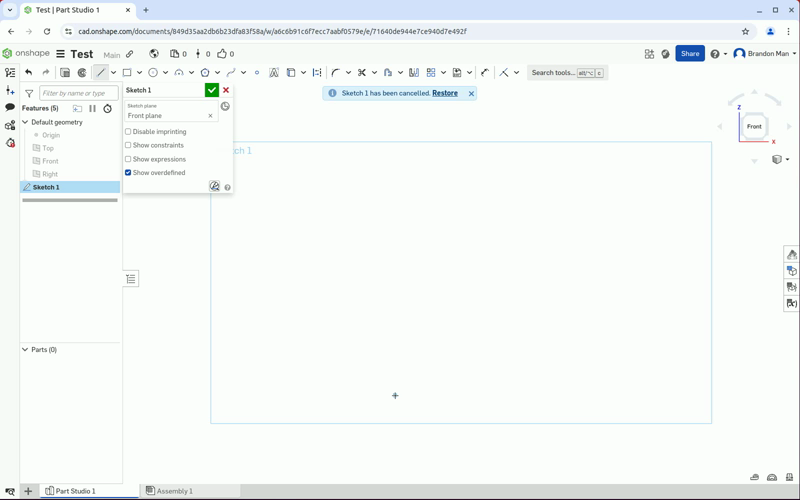
mouse_move(561, 395)
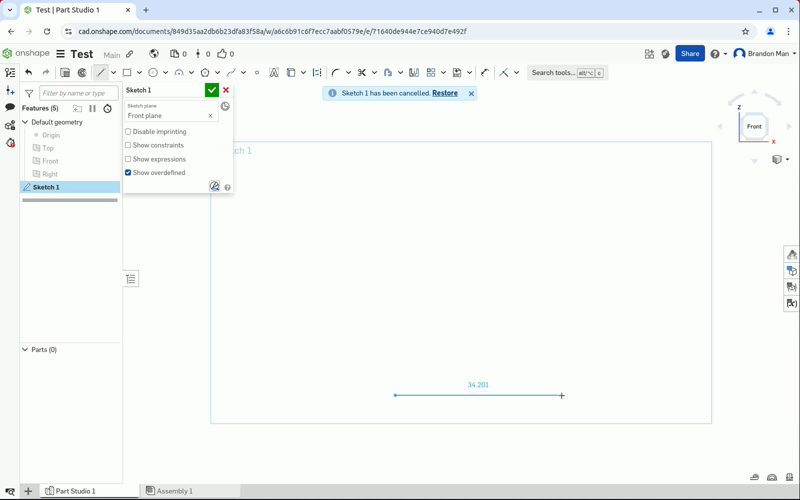
click(561, 395)
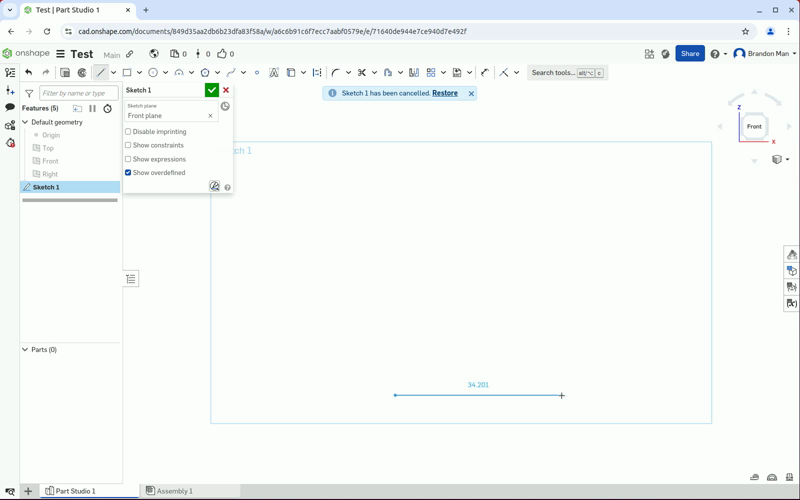
key_up(shift)
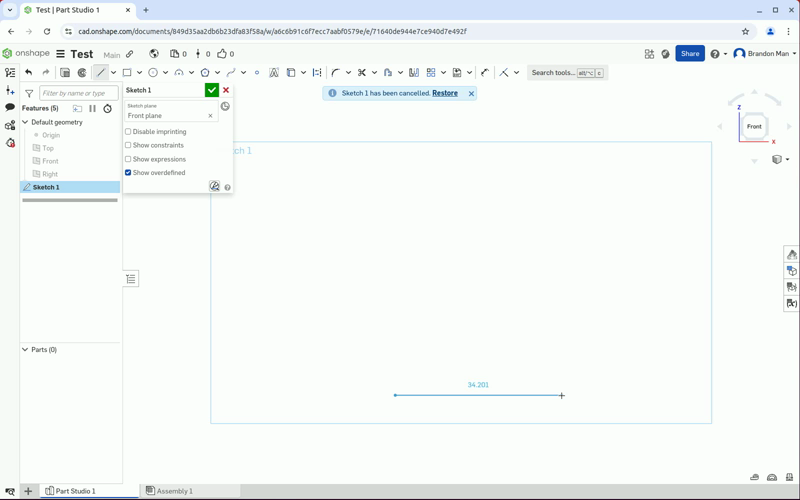
key_down(shift)
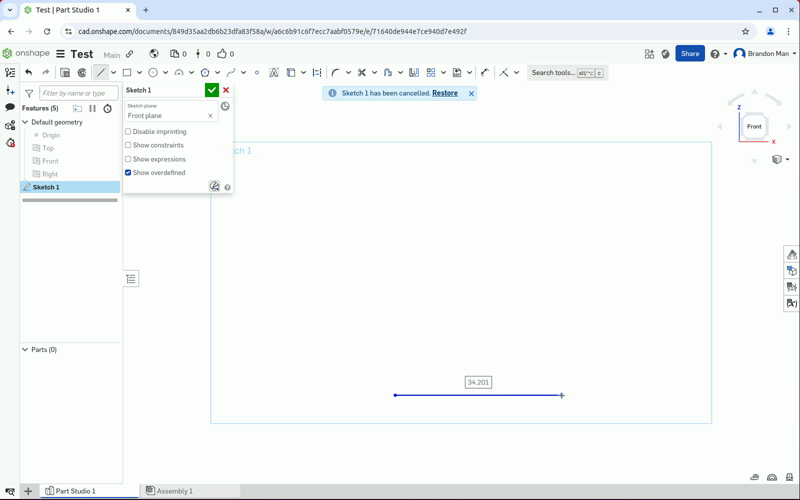
mouse_move(589, 395)
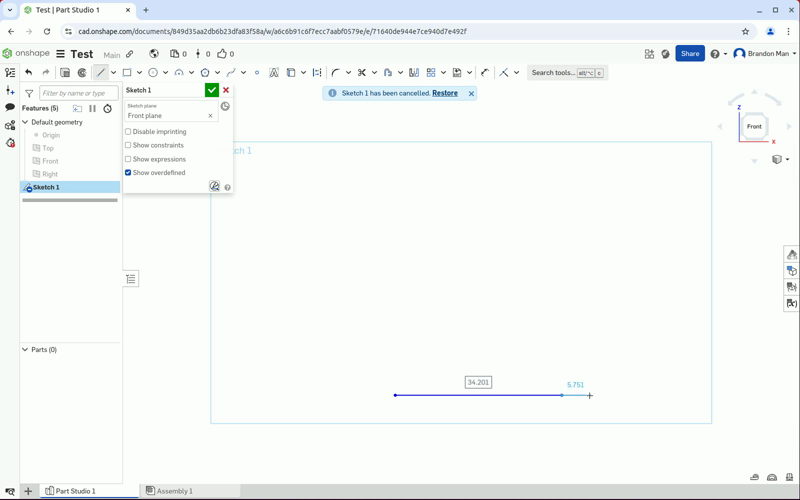
mouse_move(561, 339)
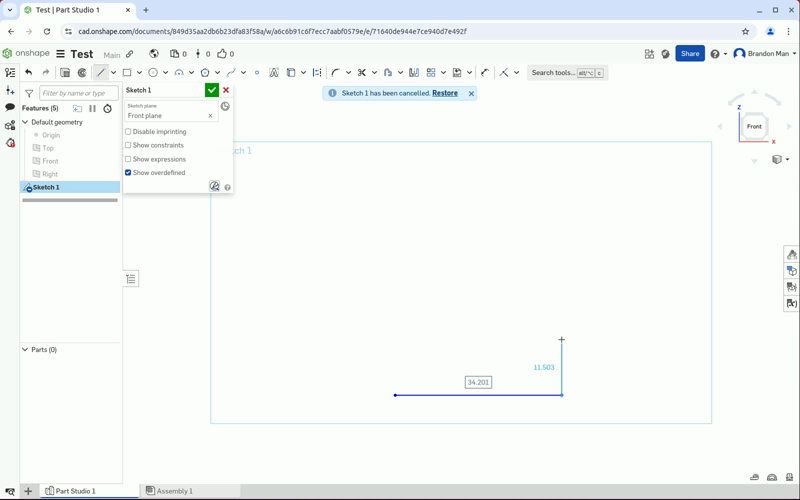
click(561, 339)
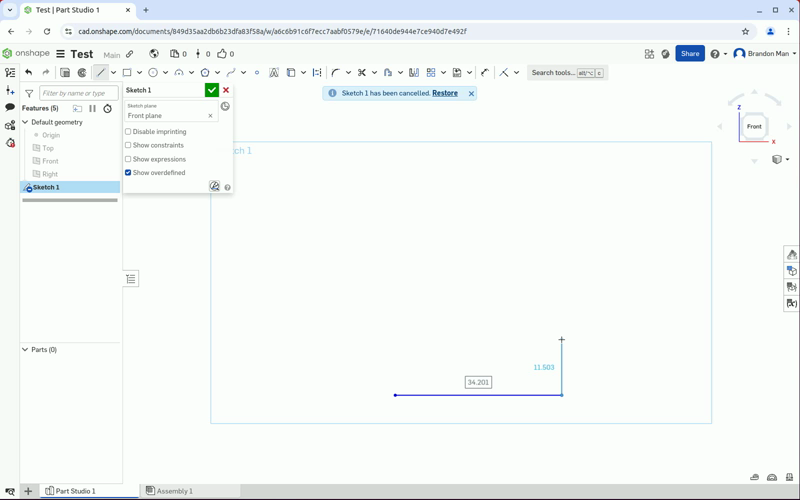
key_up(shift)
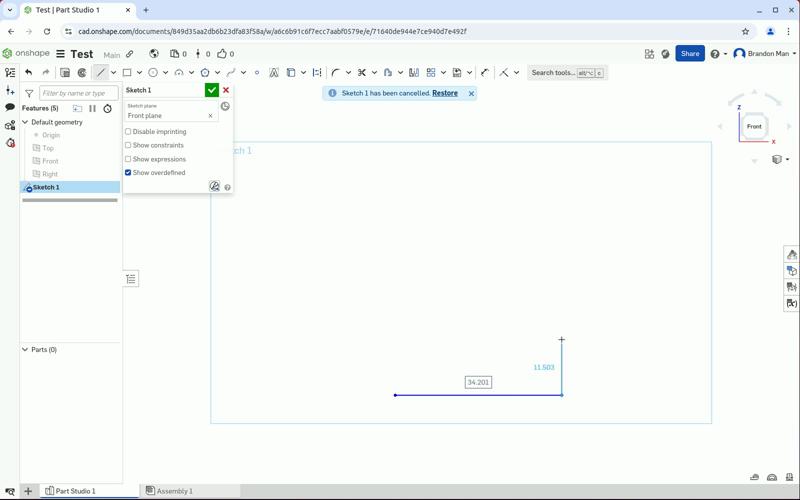
key_down(shift)
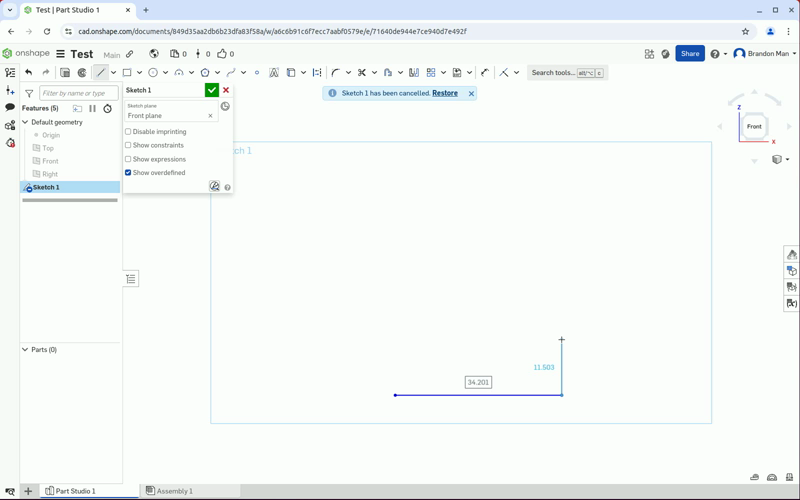
mouse_move(451, 339)
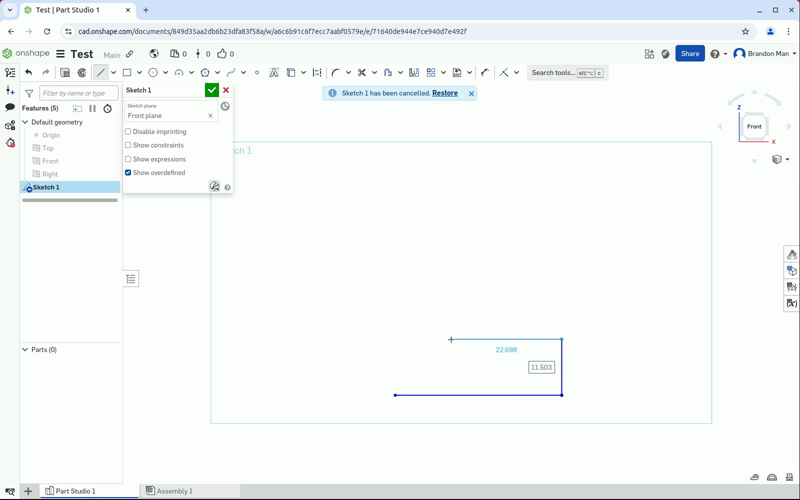
click(451, 339)
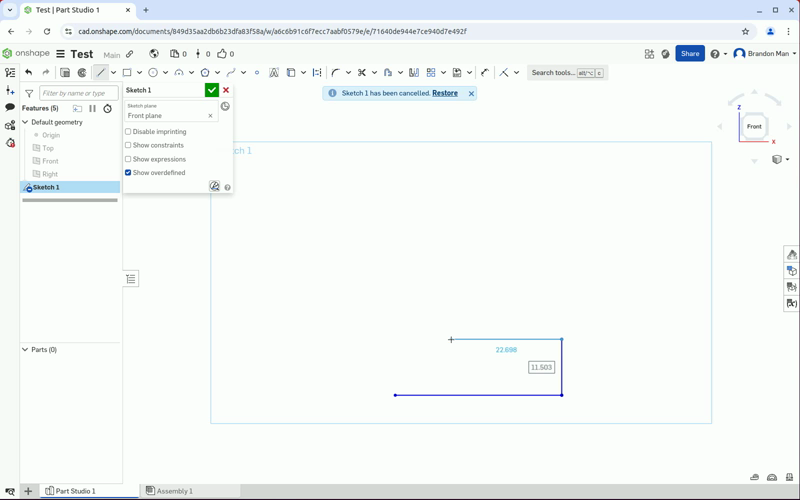
key_up(shift)
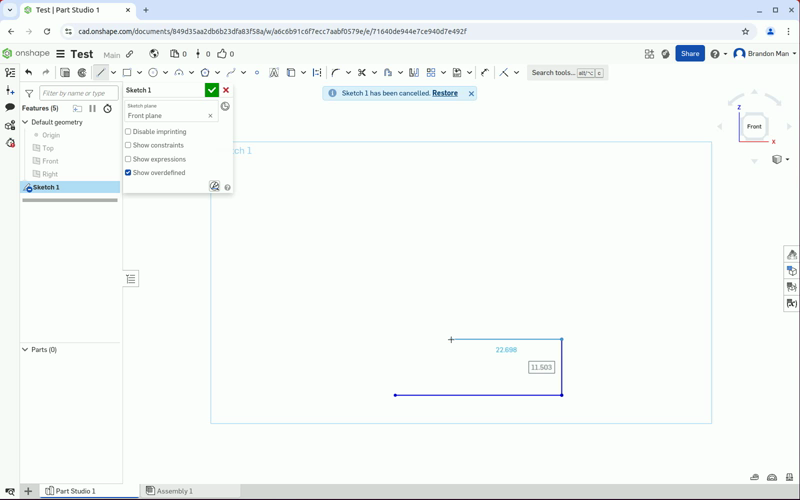
key_down(shift)
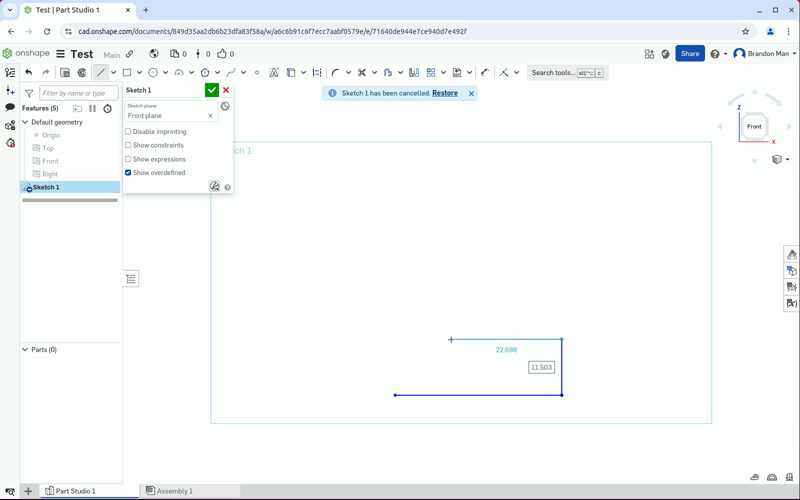
mouse_move(451, 172)
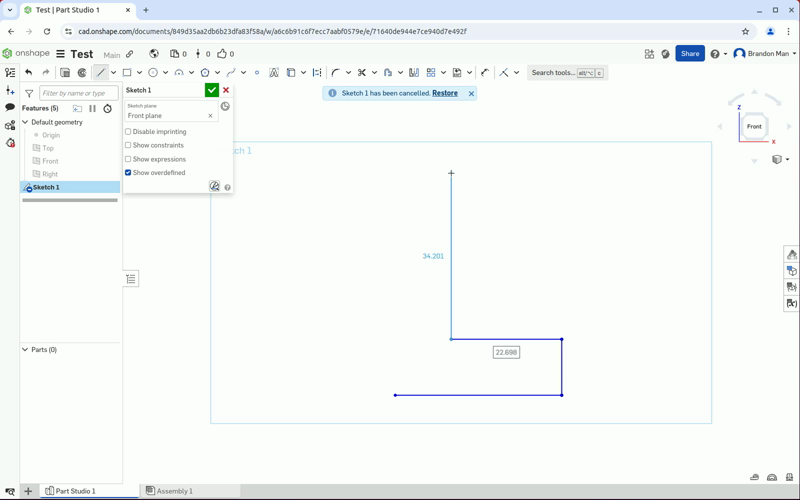
click(451, 172)
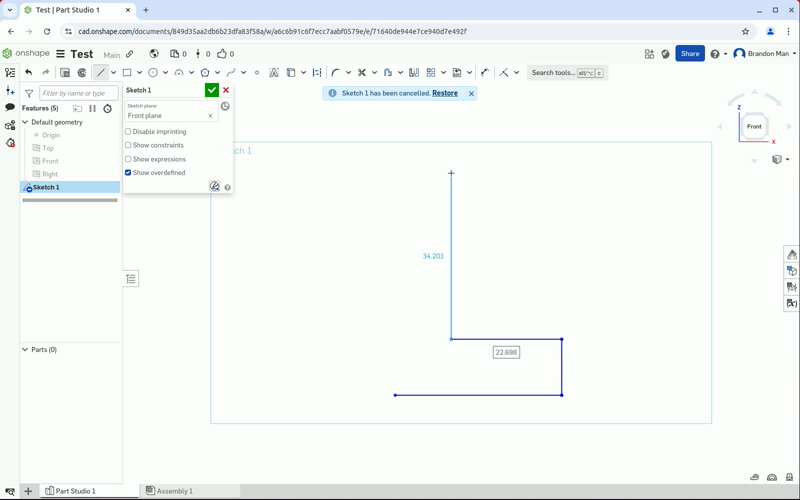
key_up(shift)
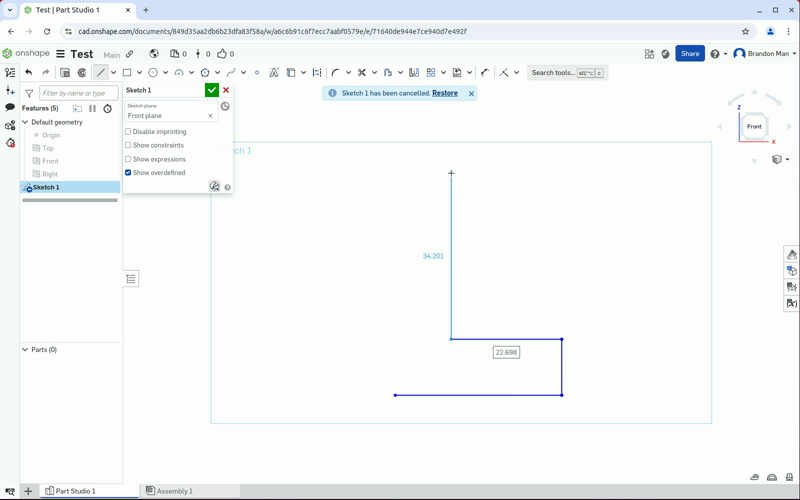
key_down(shift)
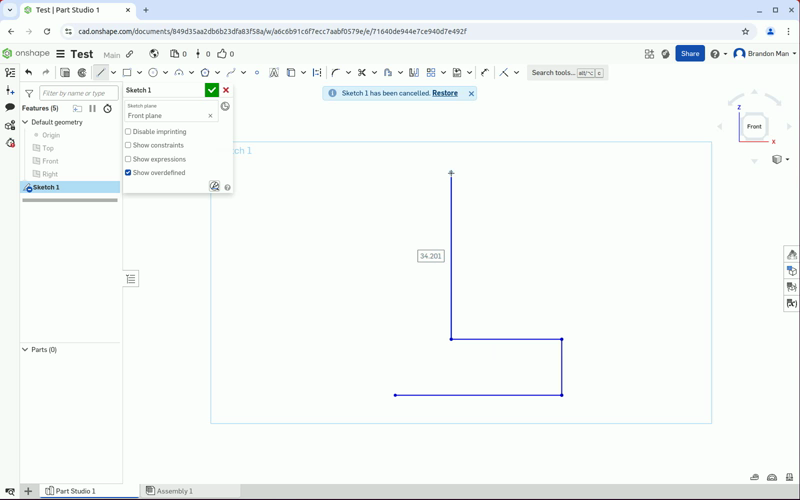
mouse_move(481, 172)
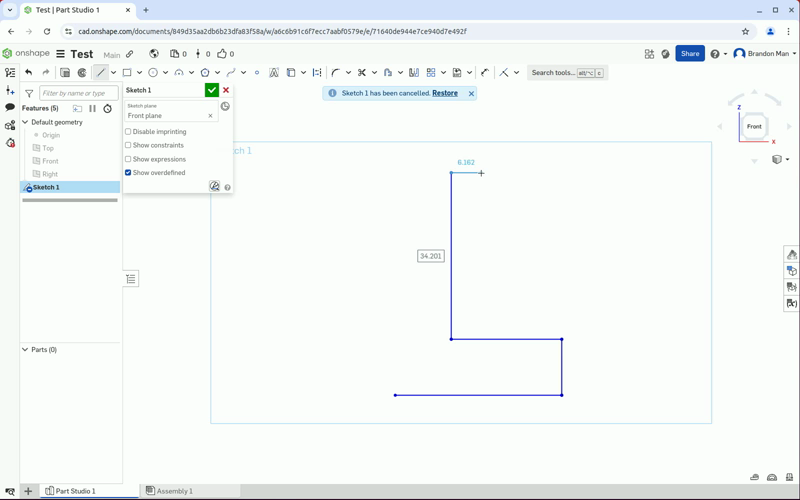
mouse_move(395, 172)
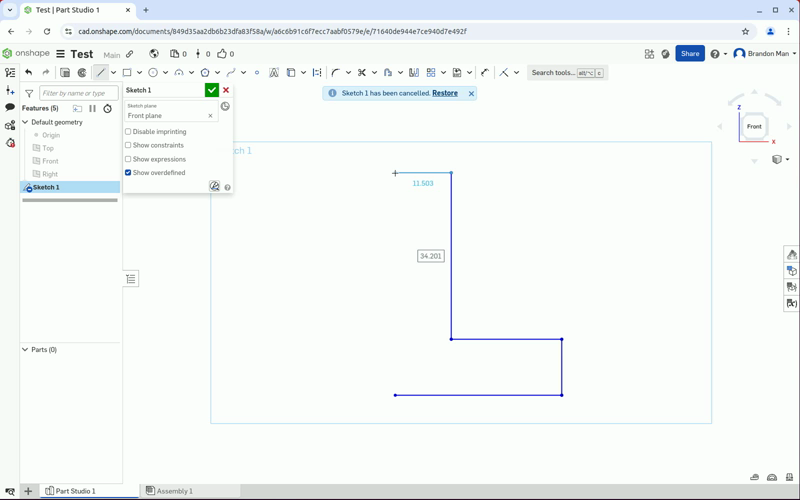
click(395, 172)
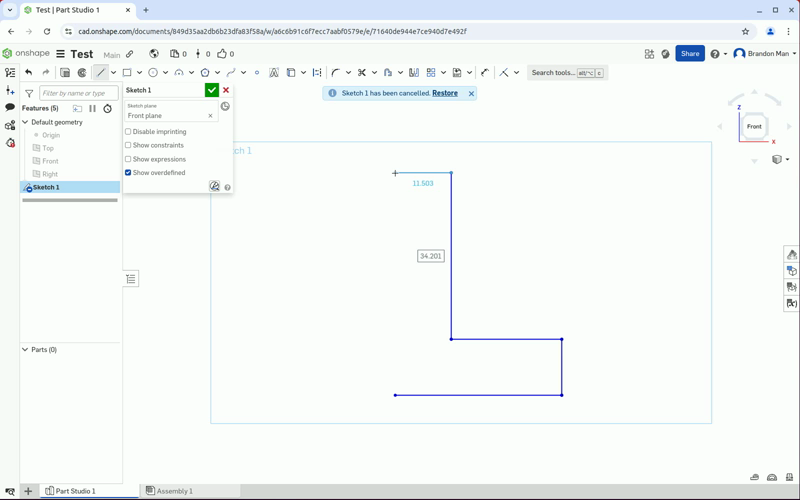
key_up(shift)
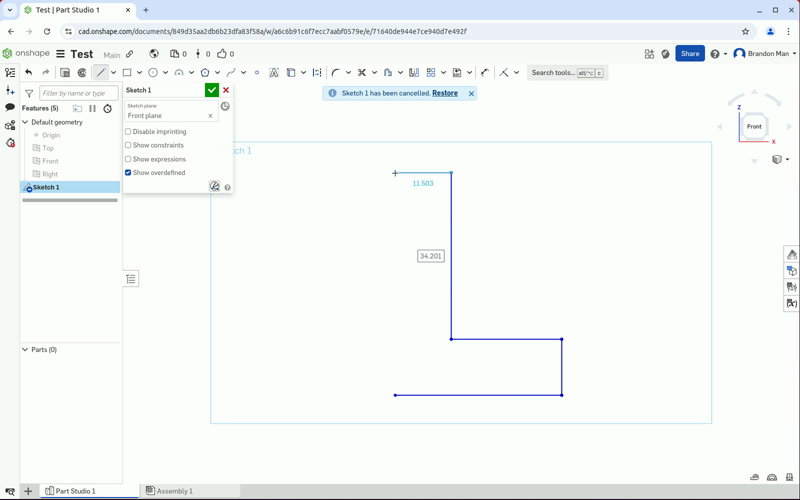
key_down(shift)
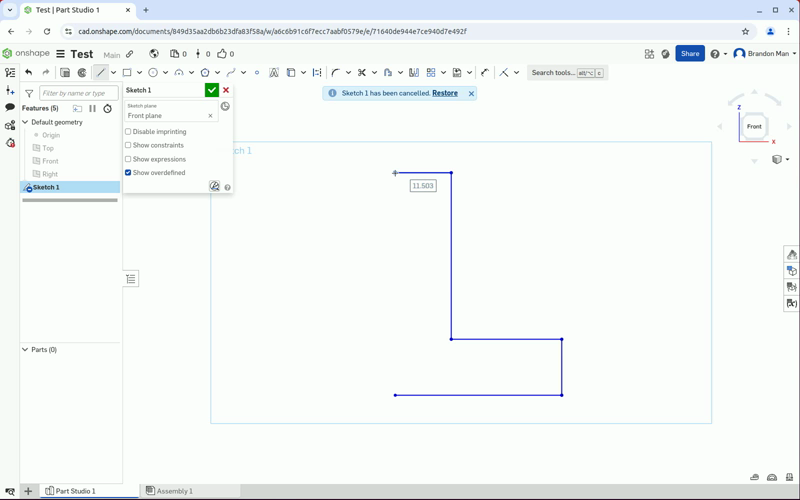
mouse_move(395, 395)
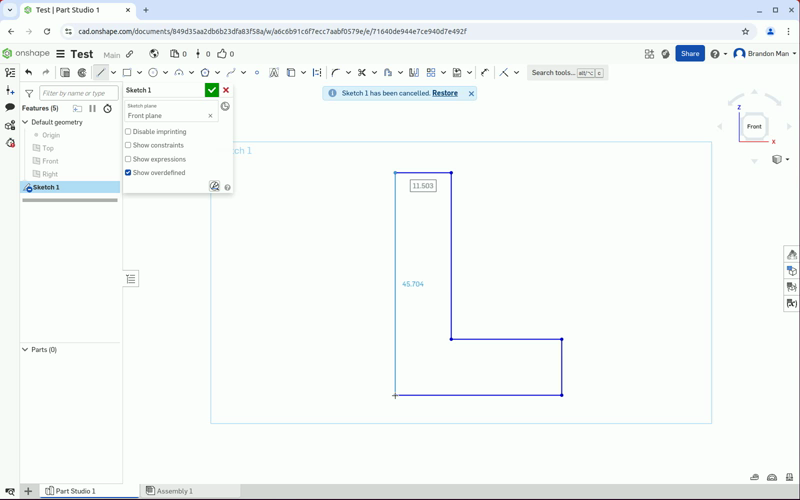
key_up(shift)
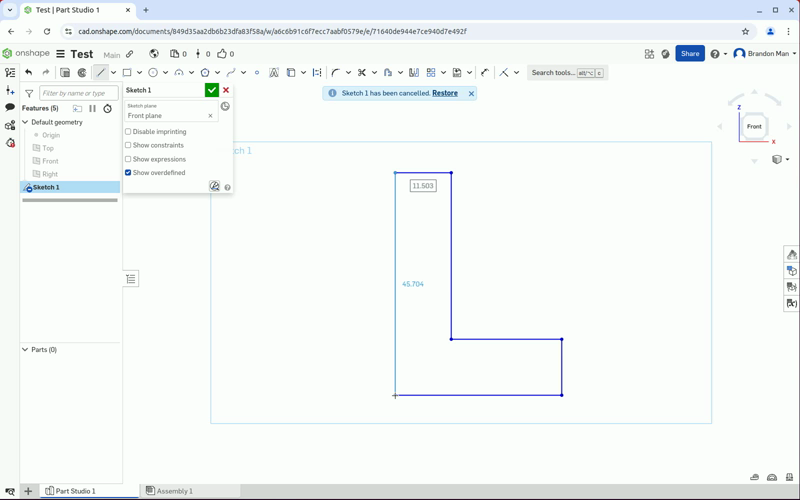
click(395, 395)
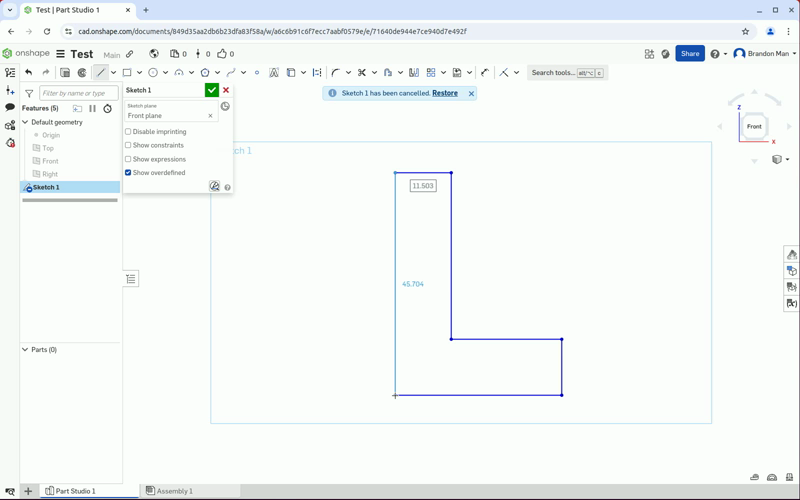
key(esc)
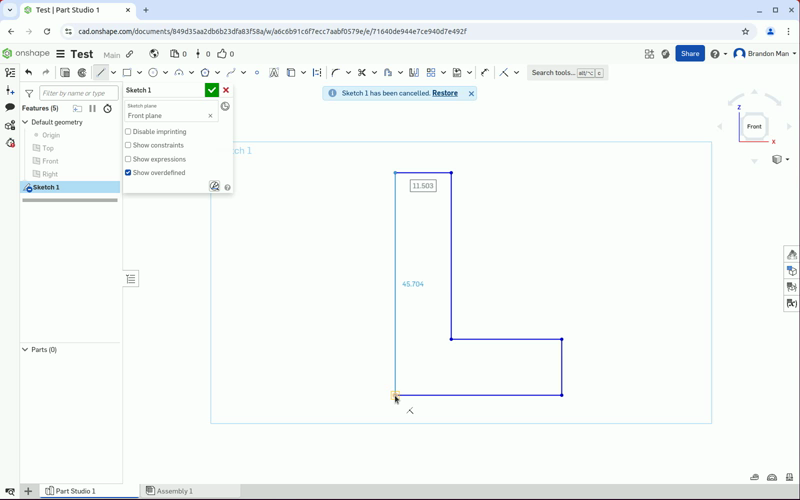
mouse_move(459, 377)
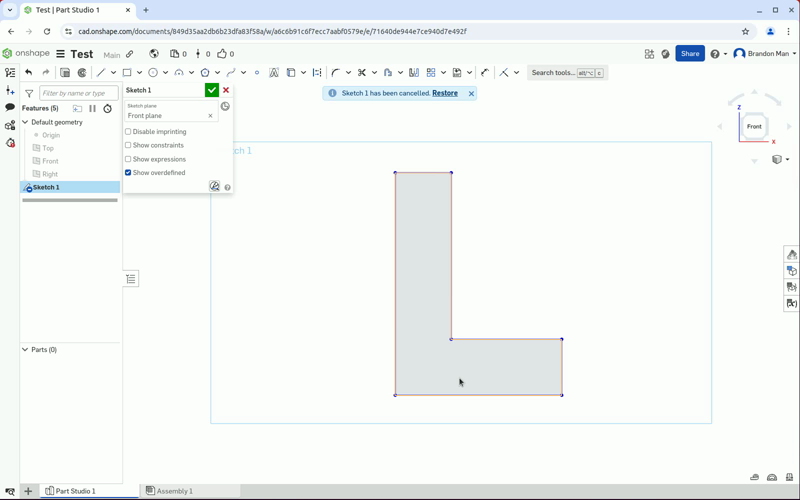
click(459, 377)
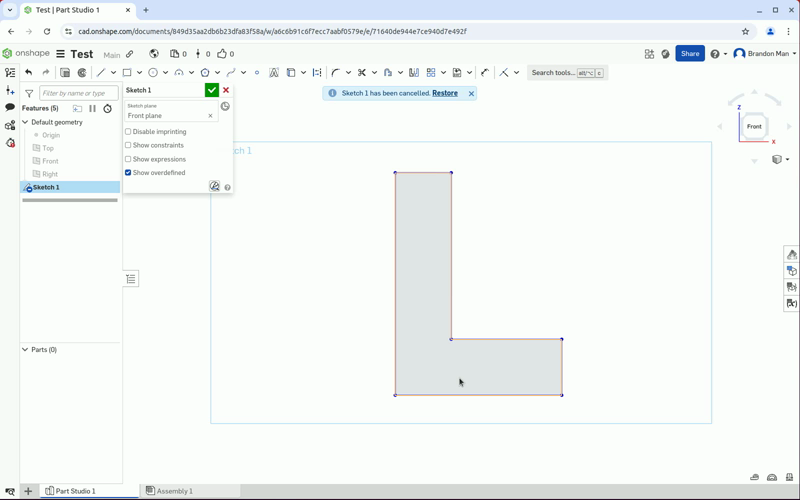
mouse_move(73, 352)
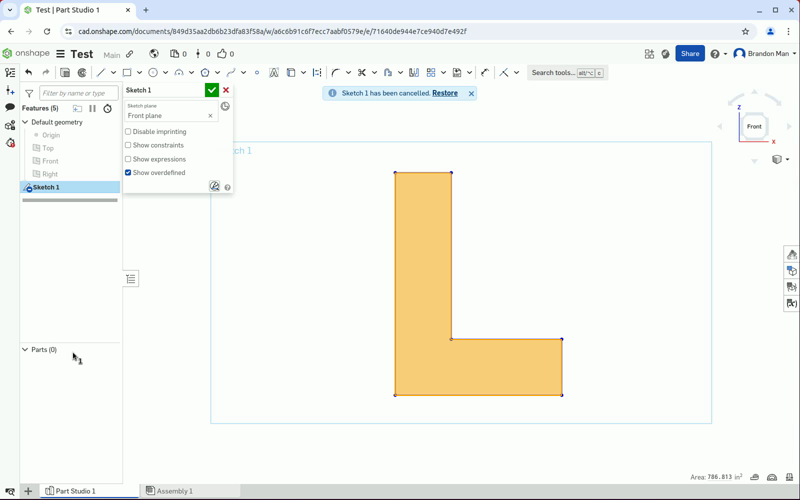
key(shift+y)
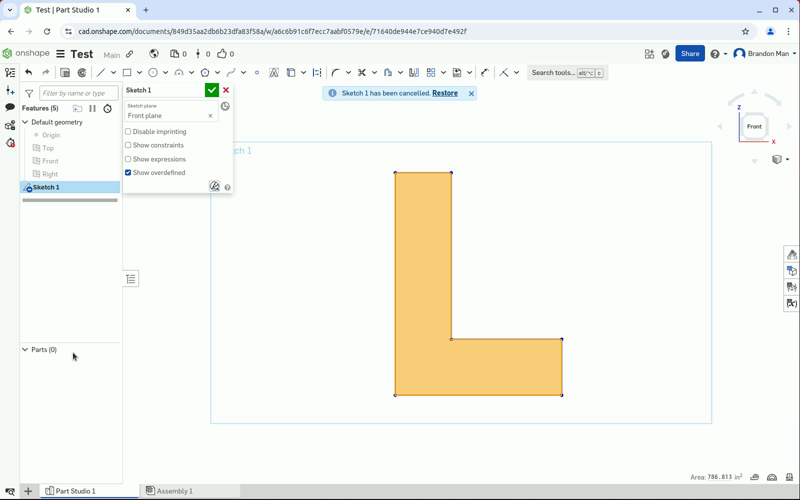
key(shift+e)
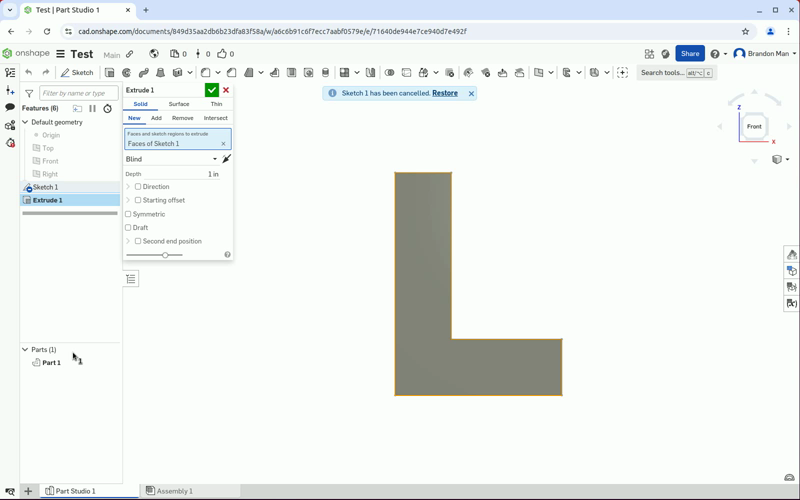
mouse_move(143, 106)
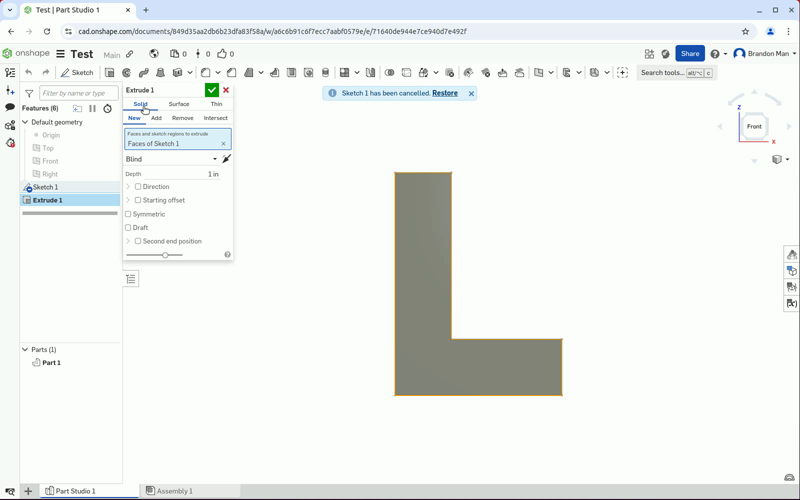
click(143, 106)
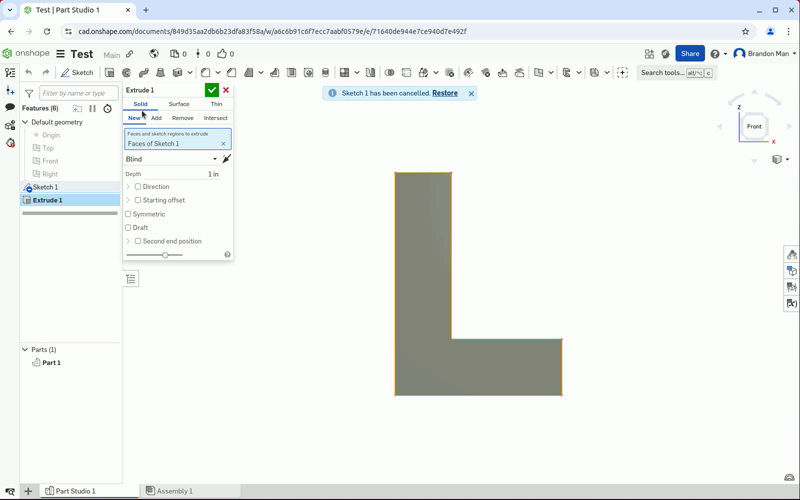
mouse_move(137, 120)
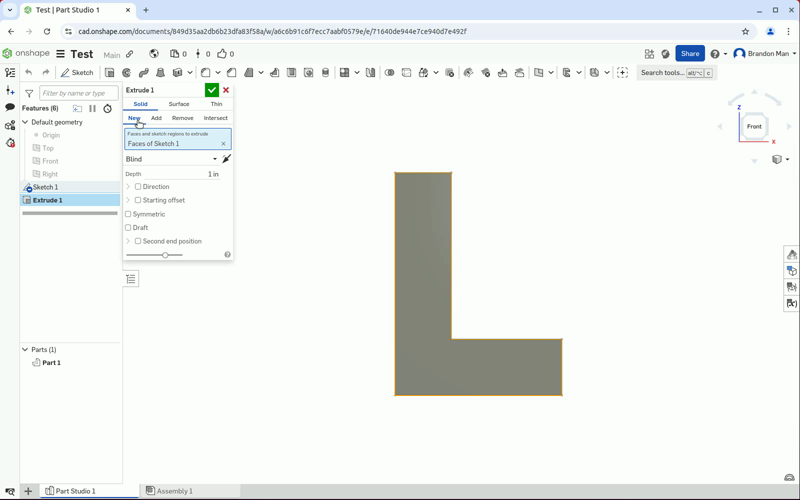
click(137, 120)
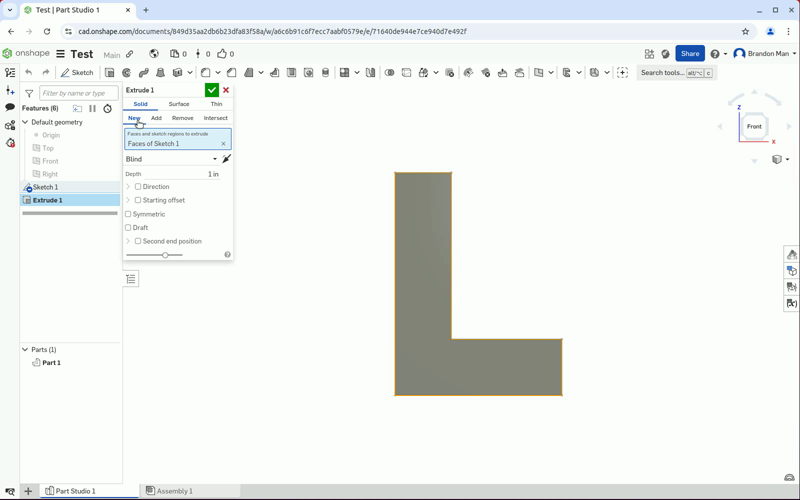
key(tab, 4)
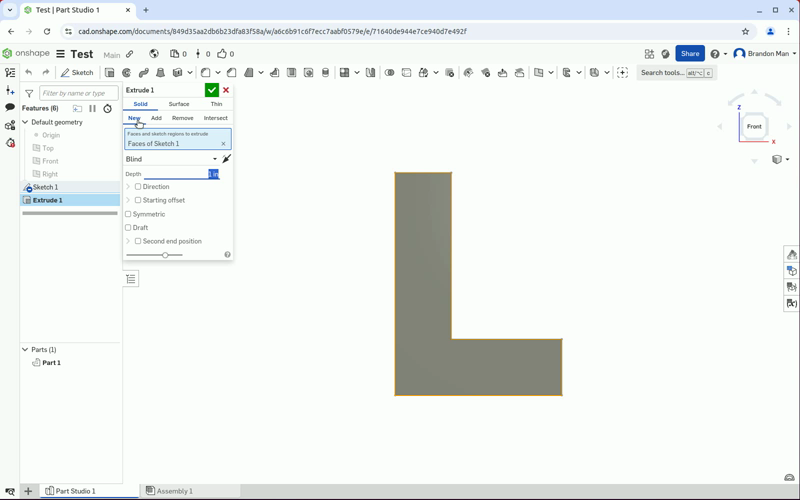
text(17.331)
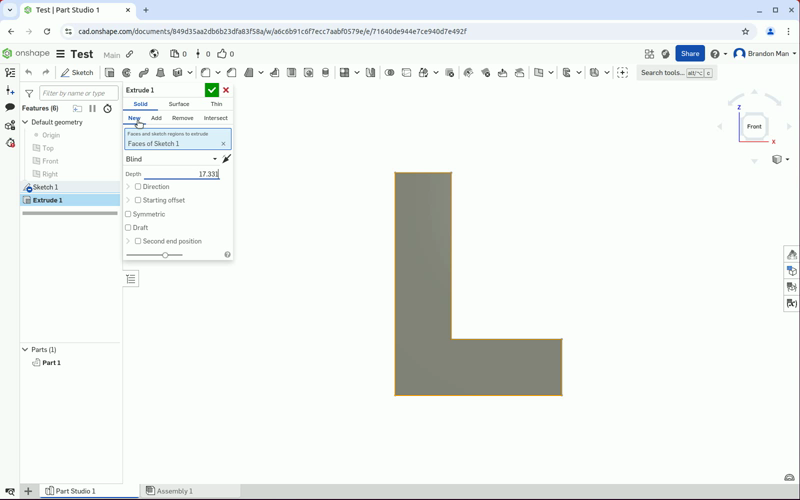
key(enter)
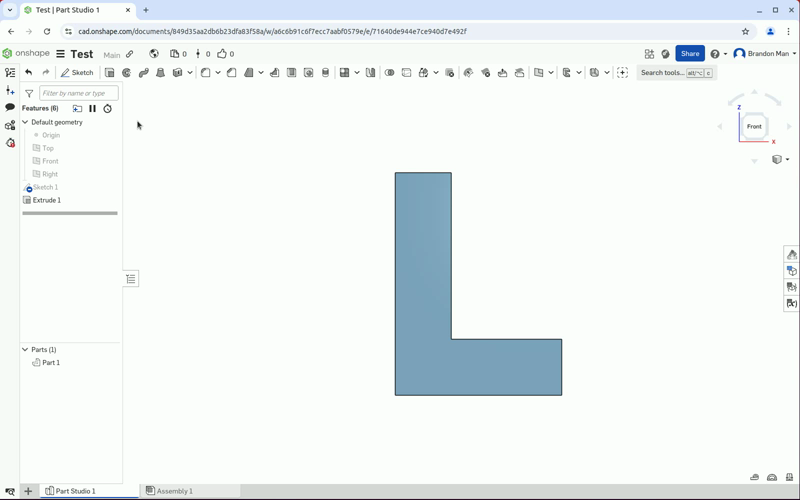
key(shift+h)
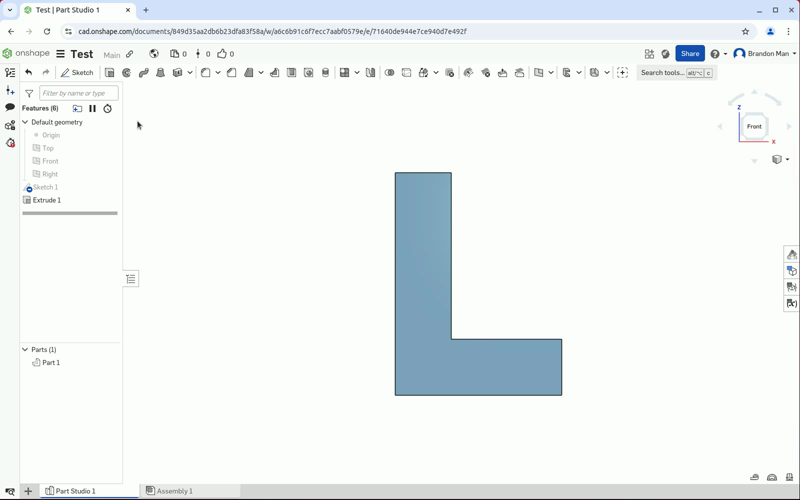
key(shift+h)
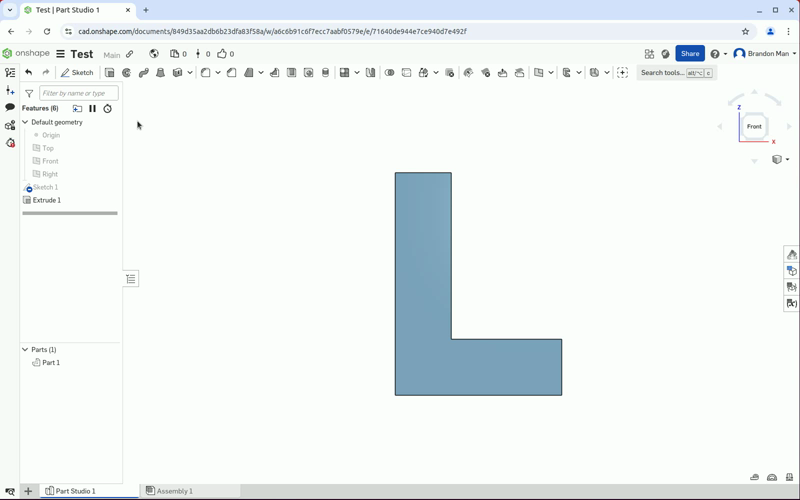
mouse_move(73, 189)
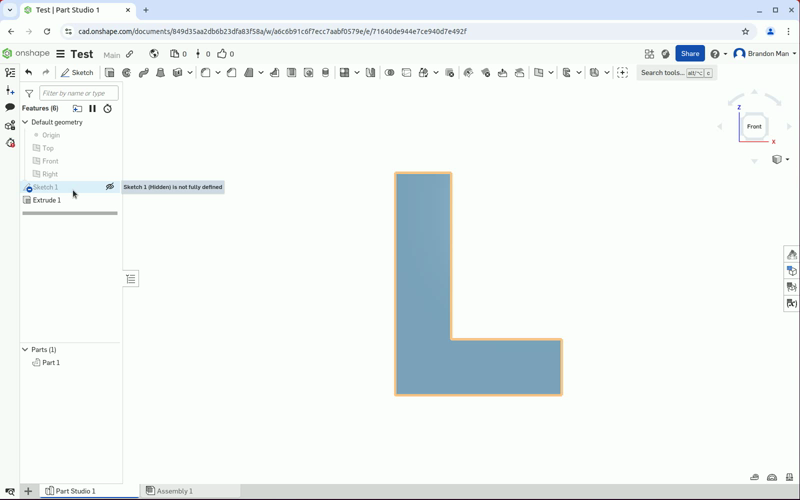
click(73, 189)
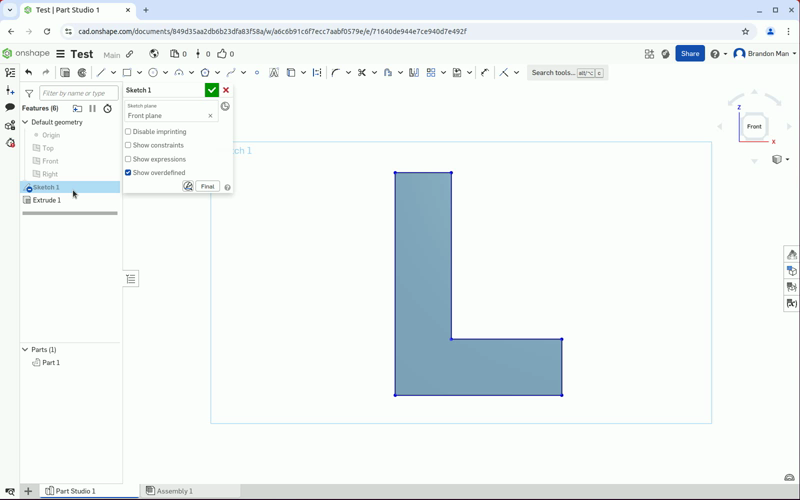
mouse_move(229, 92)
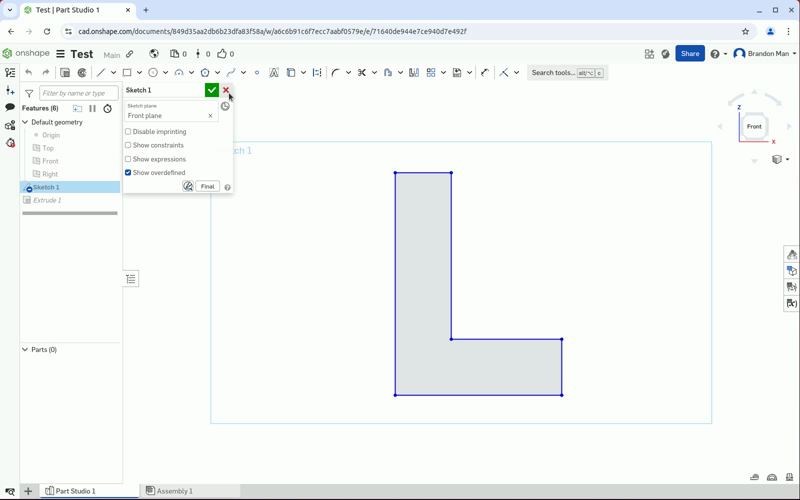
click(229, 92)
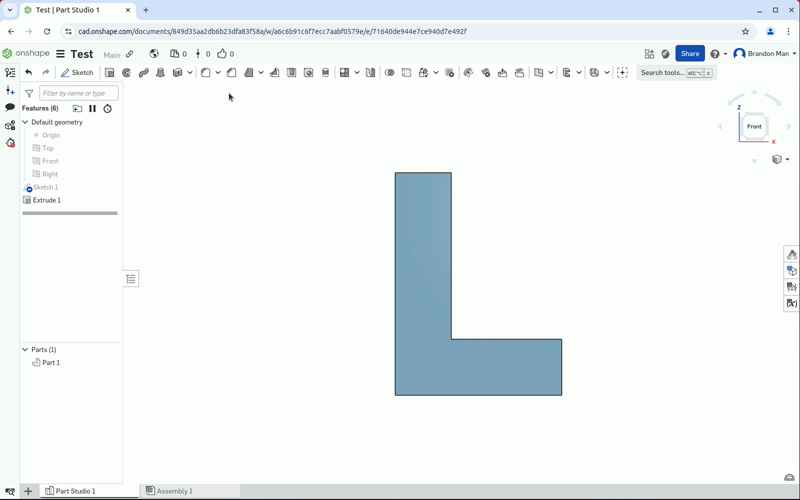
mouse_move(73, 352)
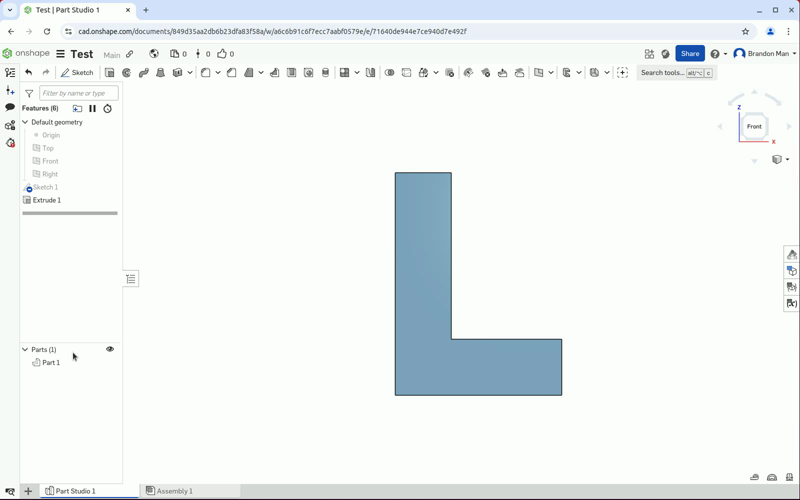
key(y)
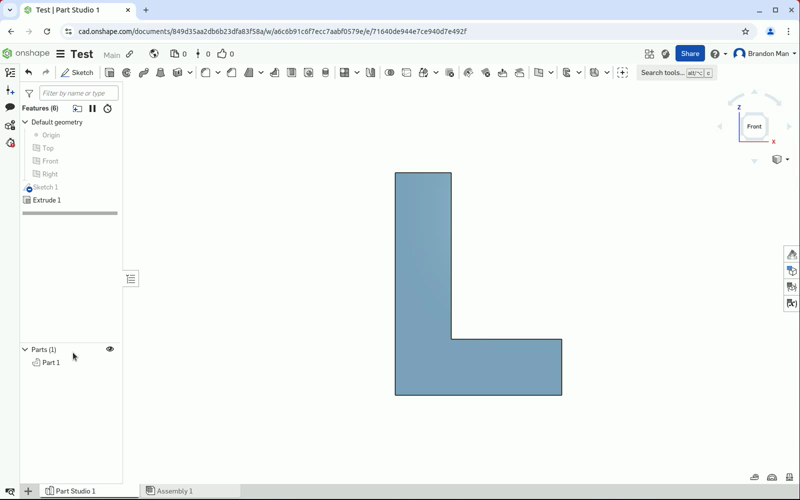
key(shift+p)
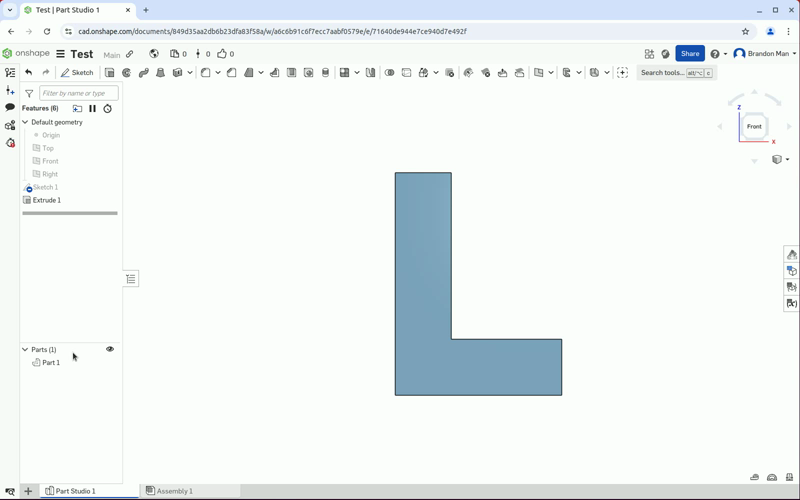
key(space)
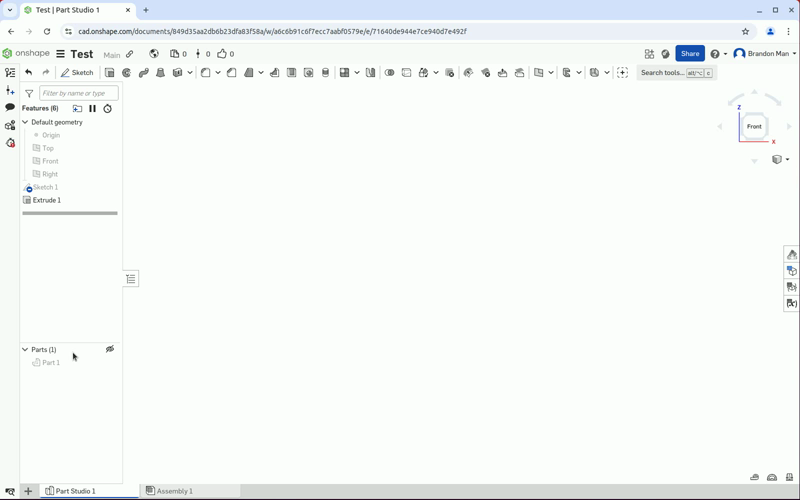
key_down(shift)
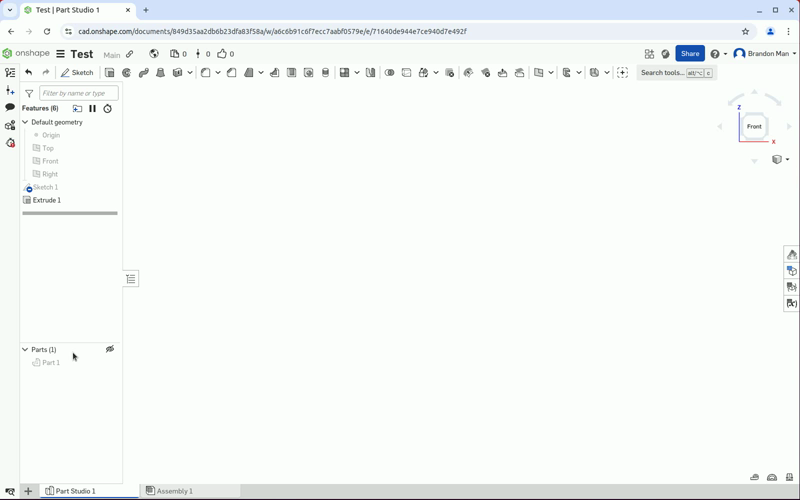
key(down)
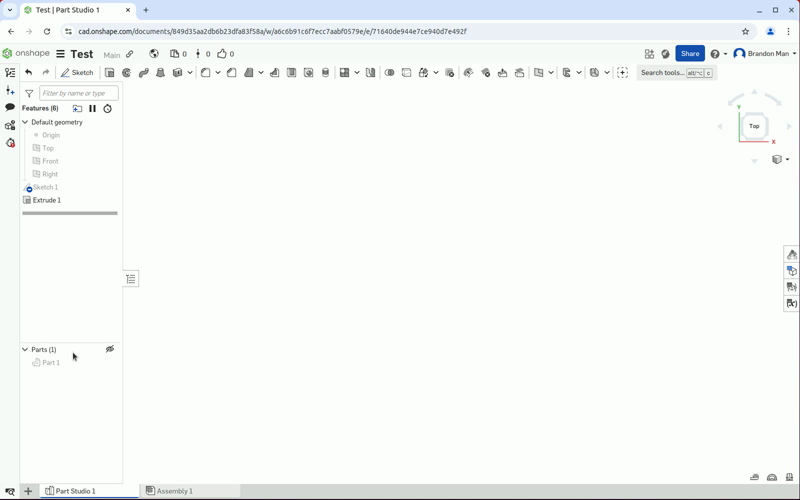
key_up(shift)
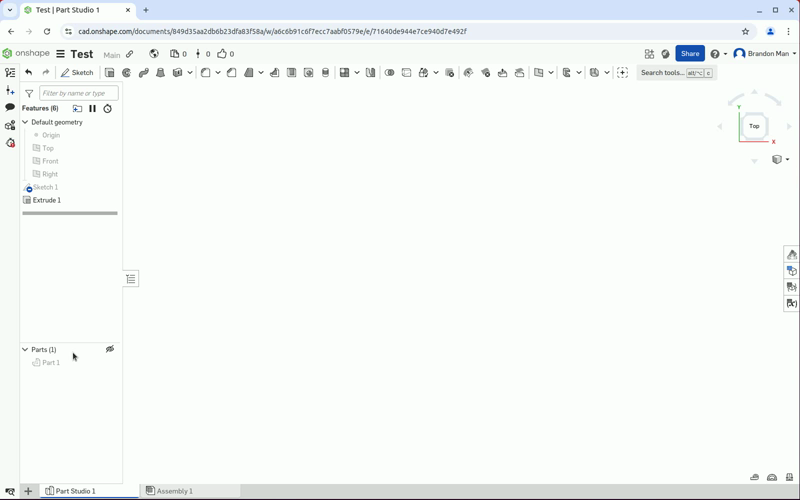
mouse_move(73, 352)
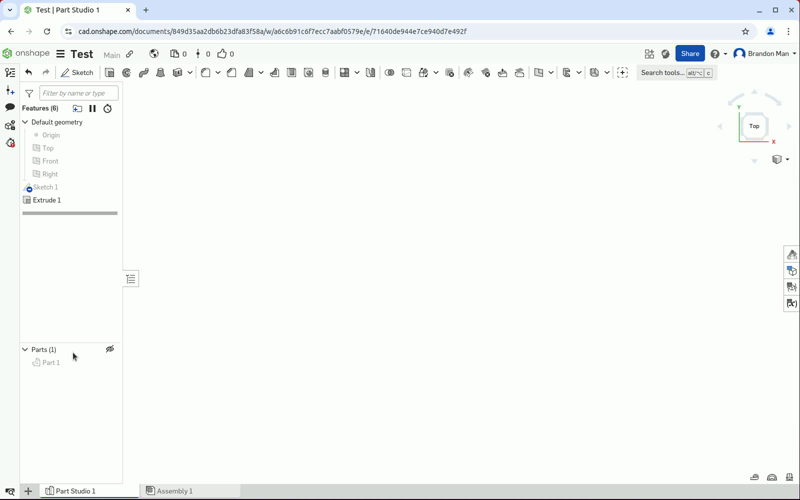
key(shift+y)
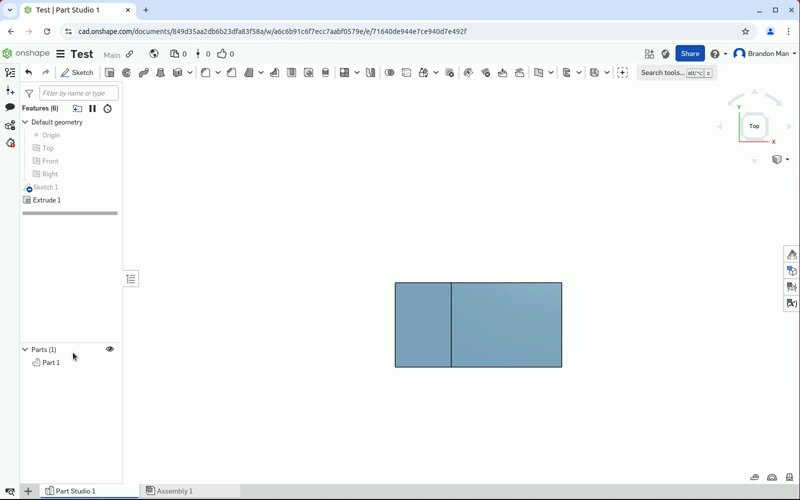
mouse_move(541, 75)
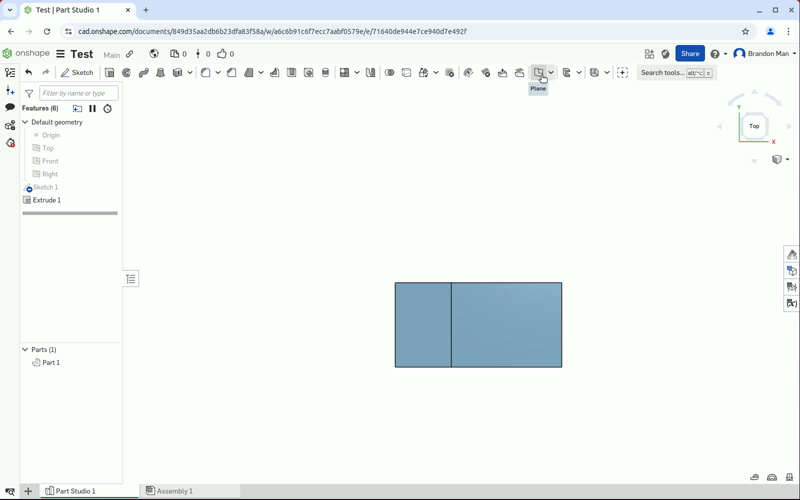
click(541, 75)
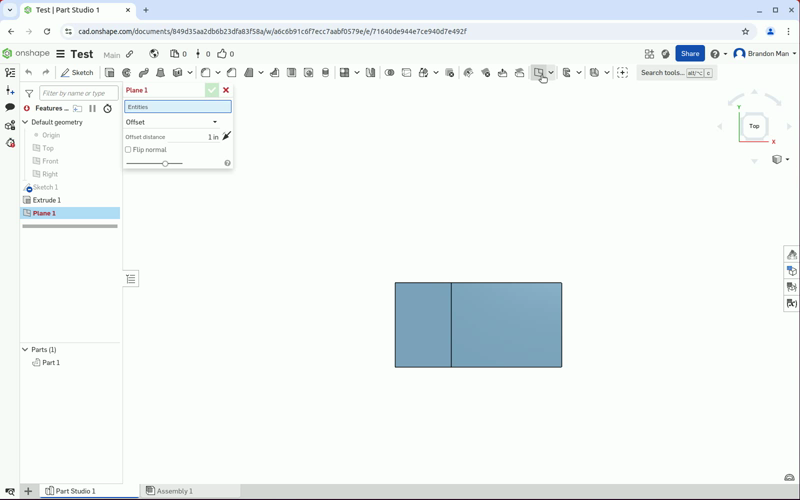
mouse_move(73, 150)
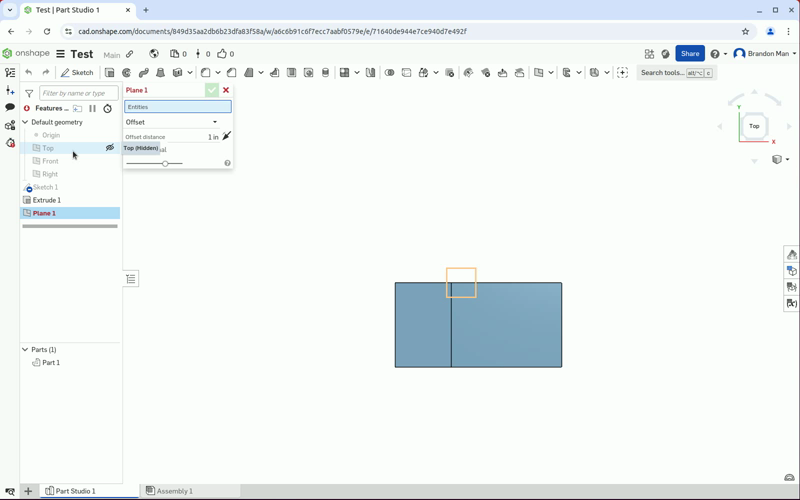
click(73, 150)
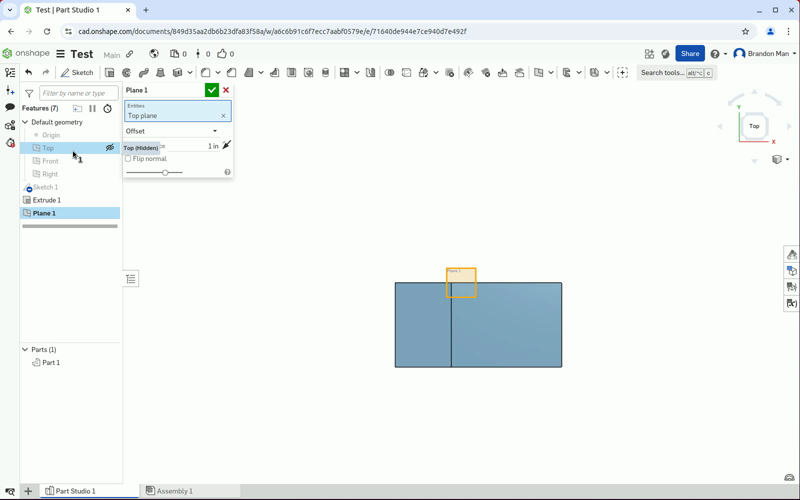
key(tab, 2)
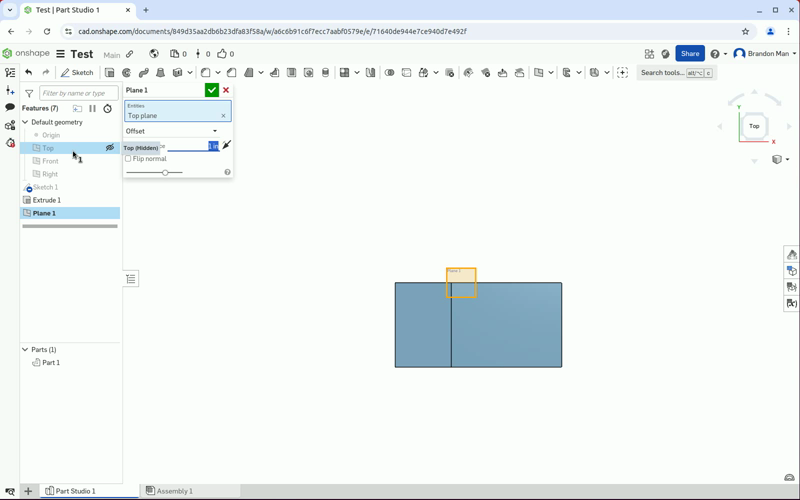
text(11.554)
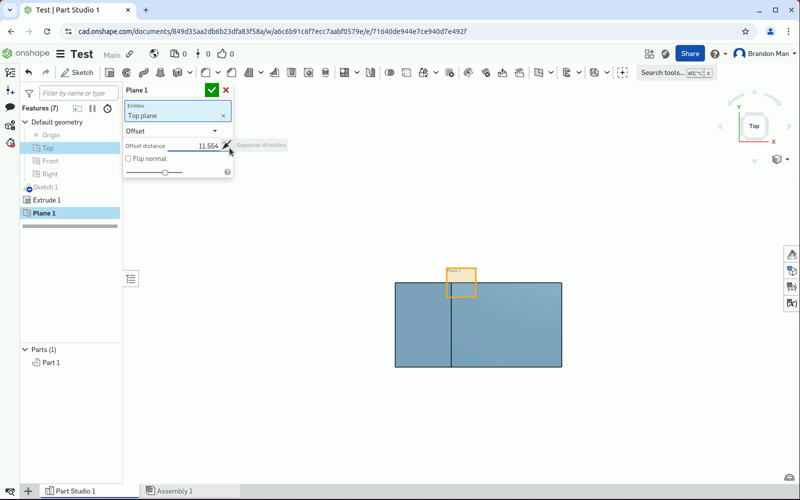
mouse_move(229, 147)
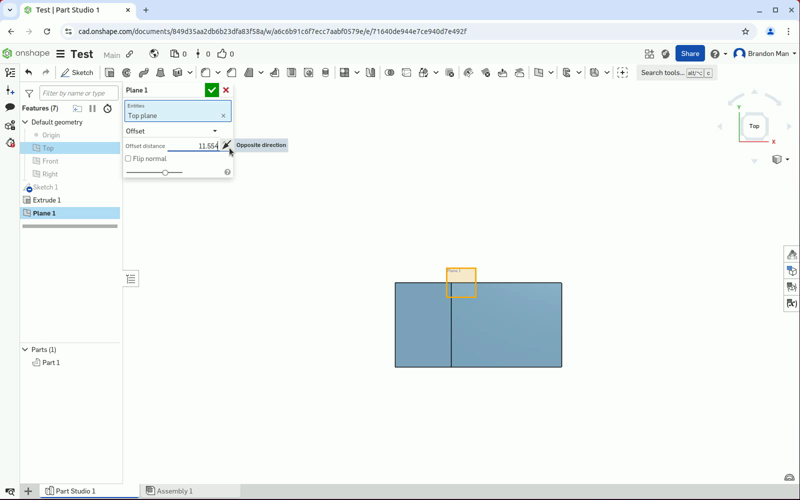
click(229, 147)
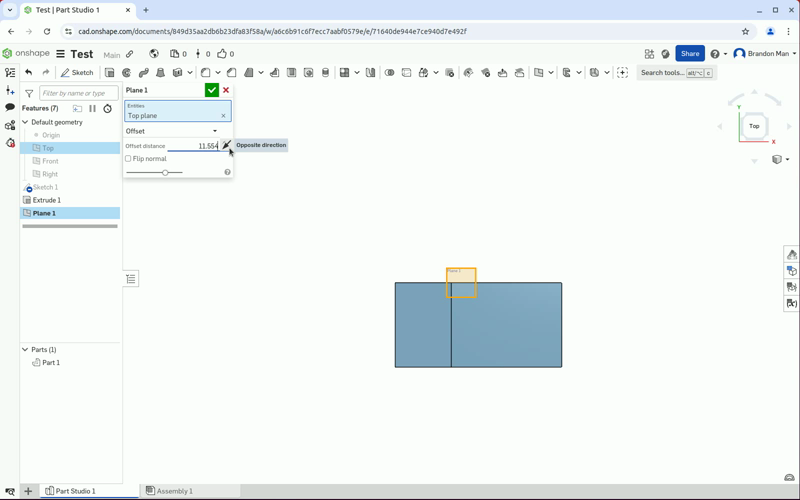
key(enter, 2)
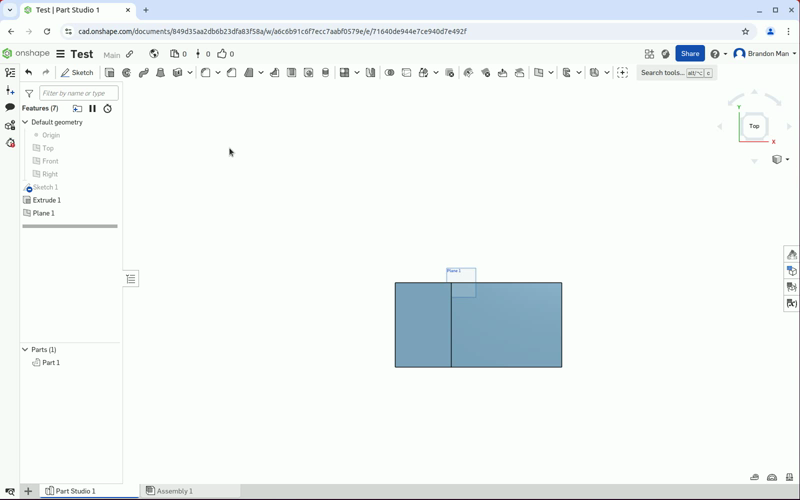
key(shift+s)
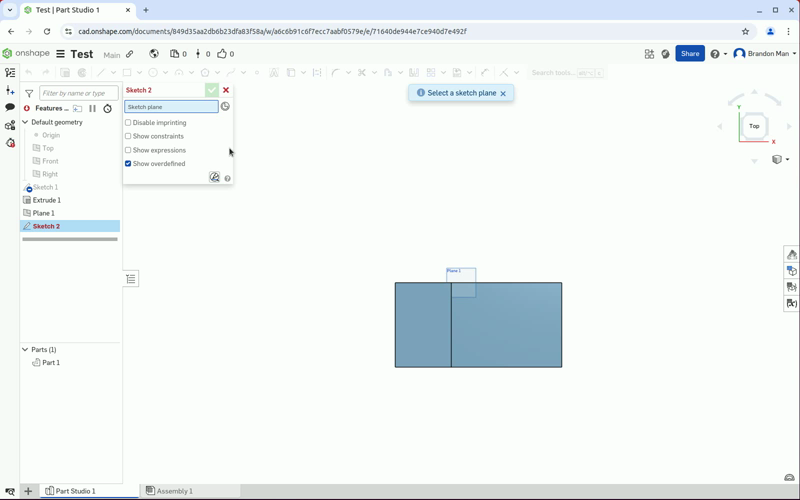
mouse_move(73, 215)
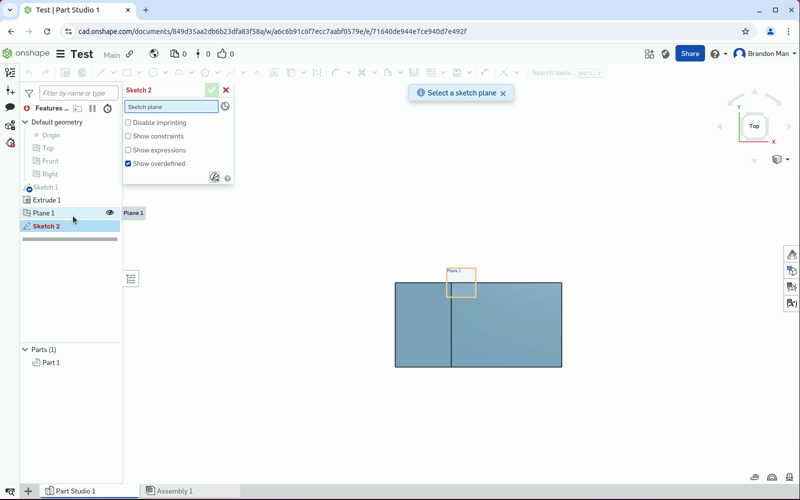
click(73, 215)
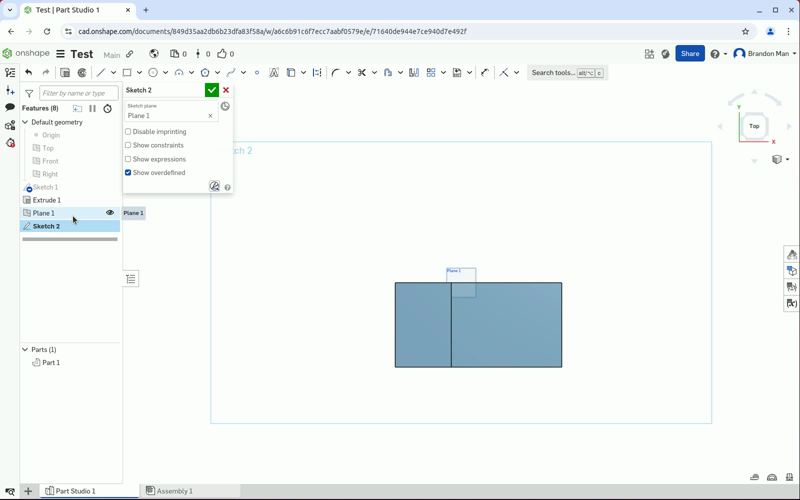
mouse_move(73, 352)
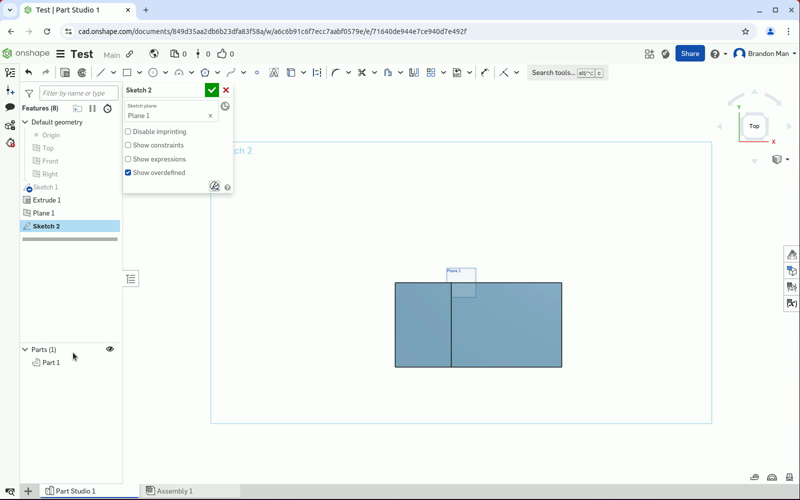
key(y)
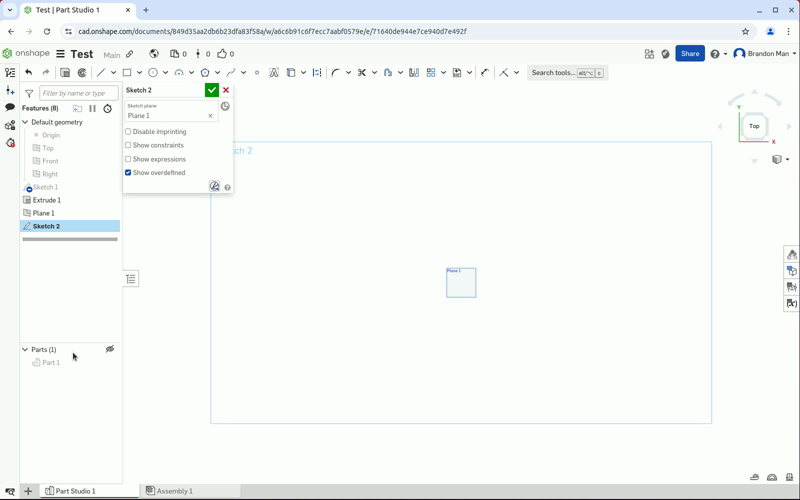
key(c)
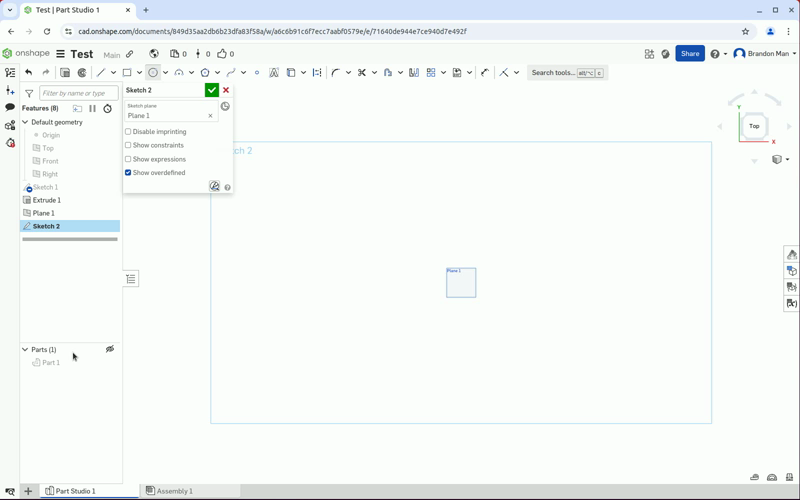
key_down(shift)
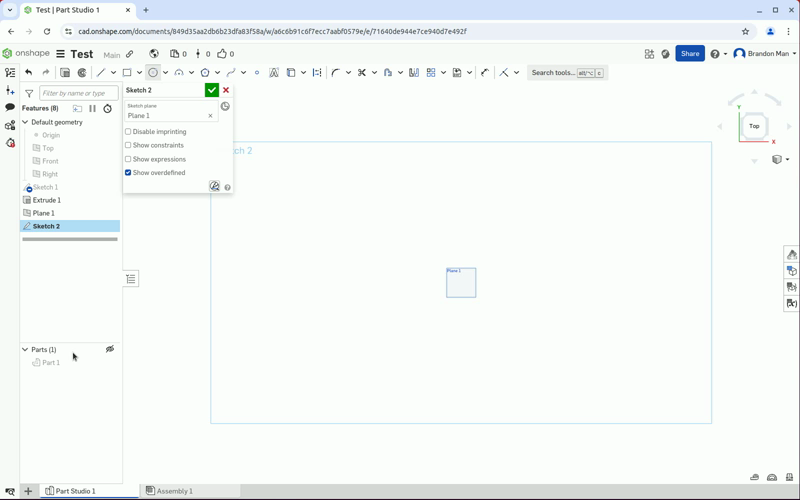
mouse_move(522, 325)
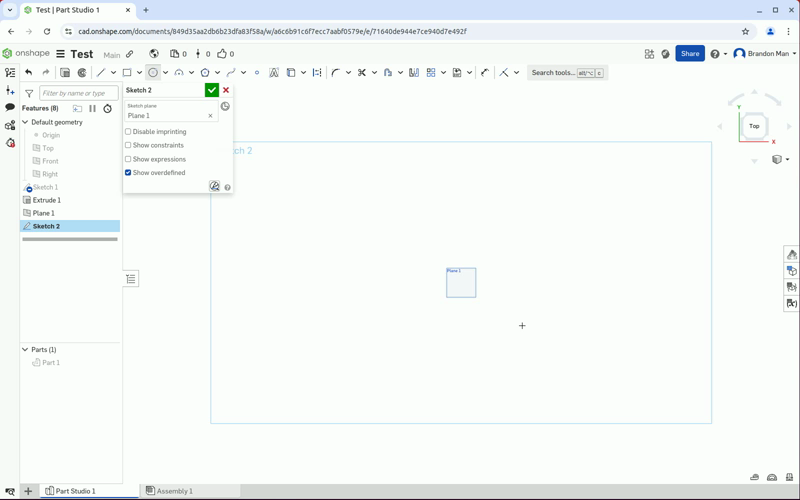
click(522, 325)
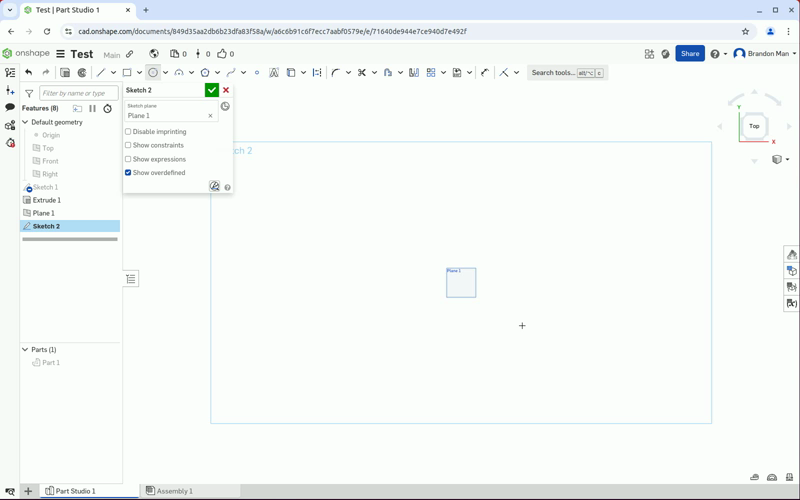
key_up(shift)
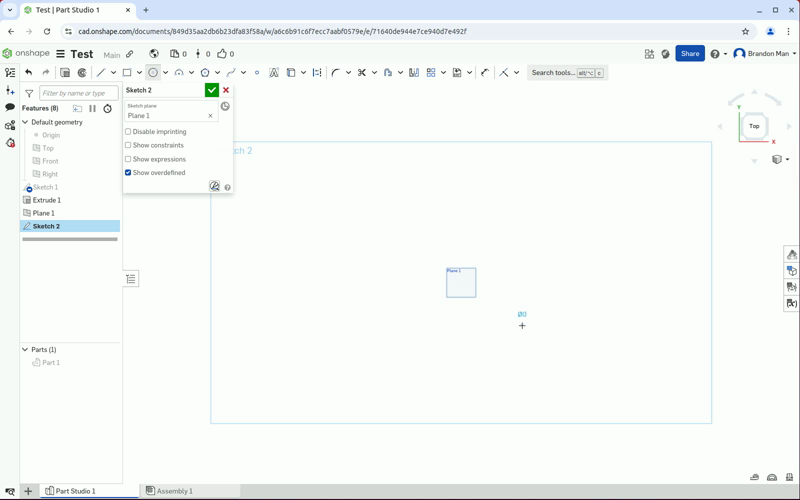
mouse_move(532, 325)
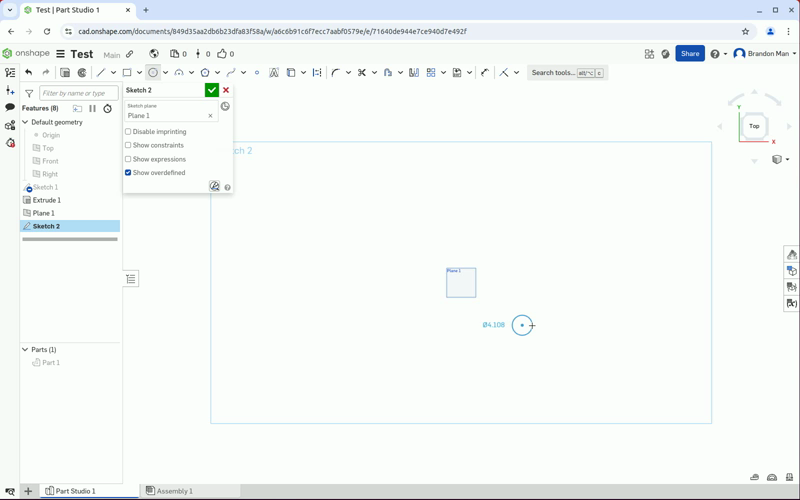
click(532, 325)
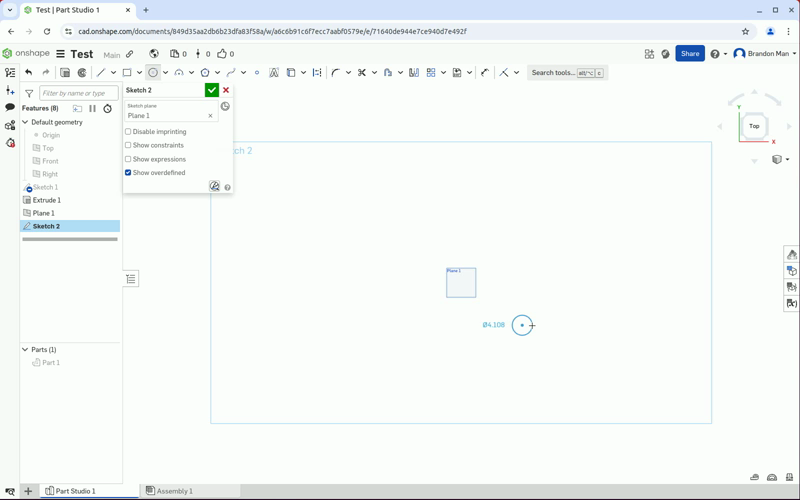
key(esc)
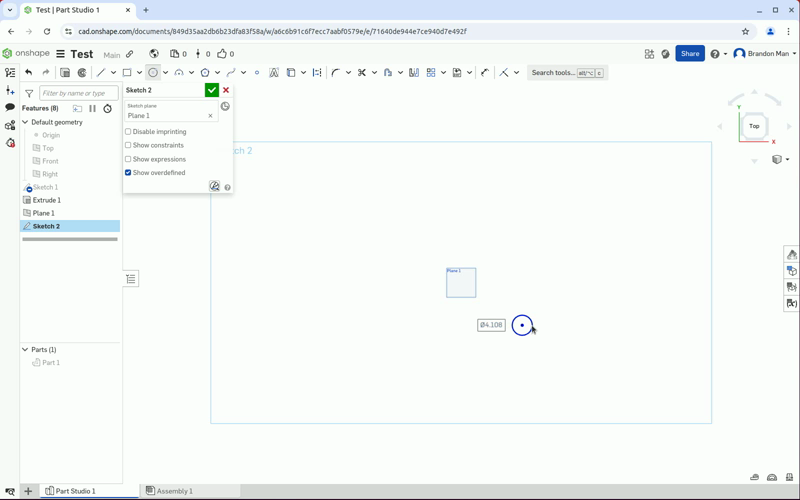
mouse_move(522, 322)
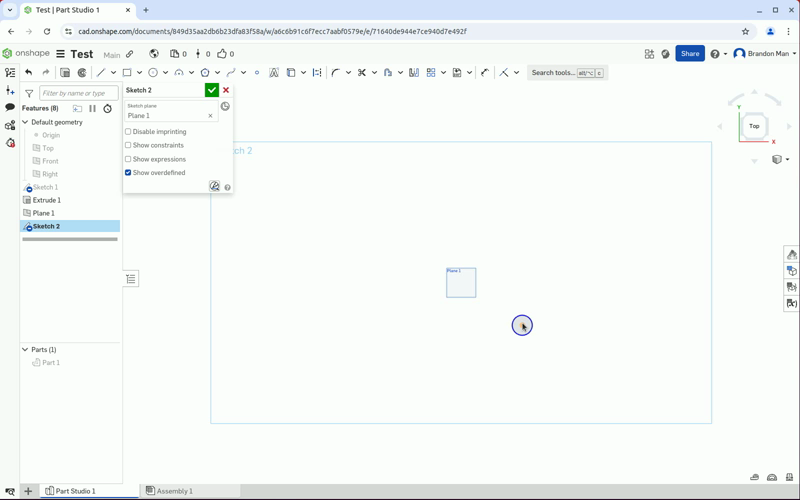
scroll(6)
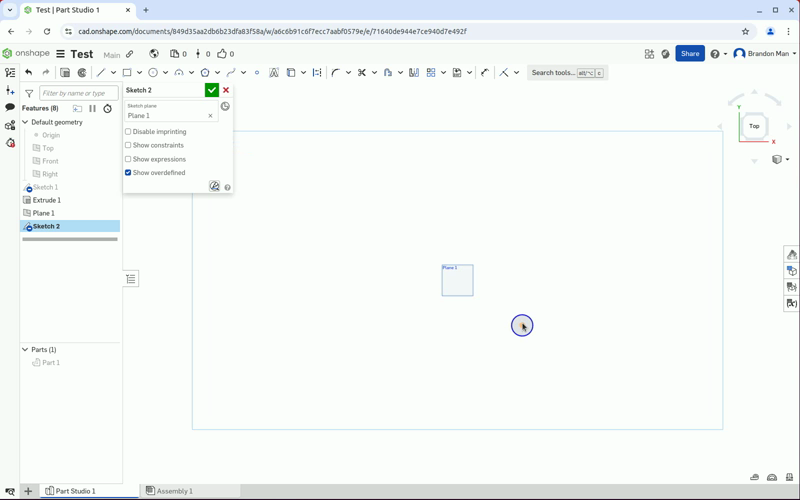
scroll(6)
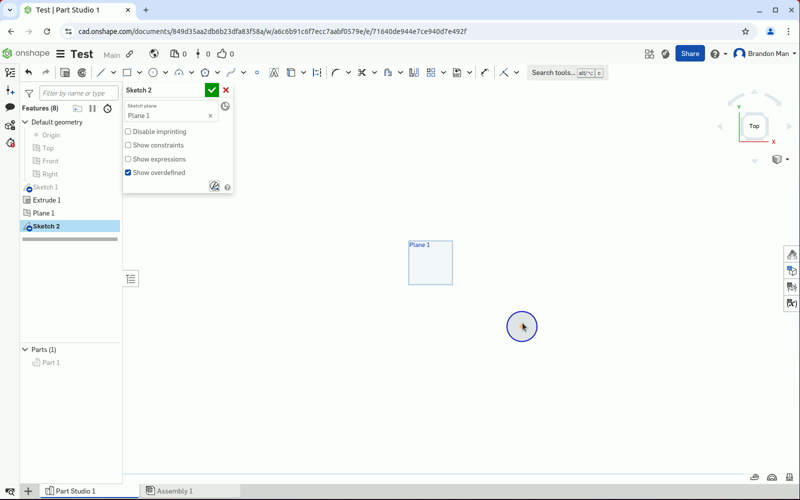
scroll(6)
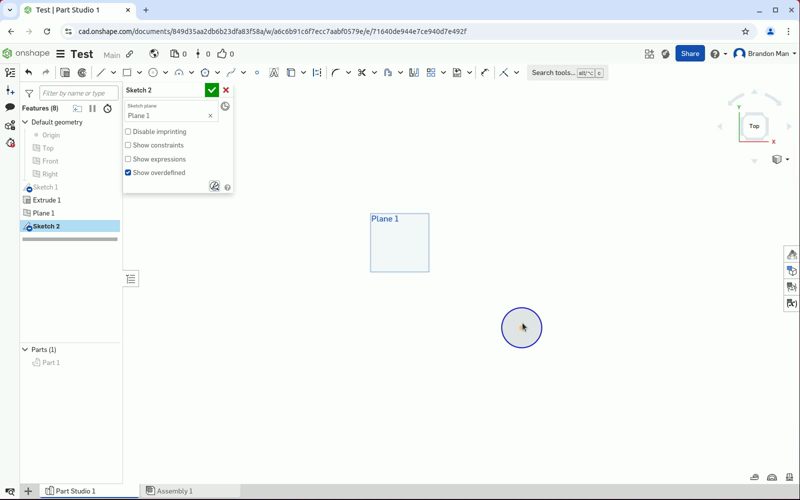
scroll(6)
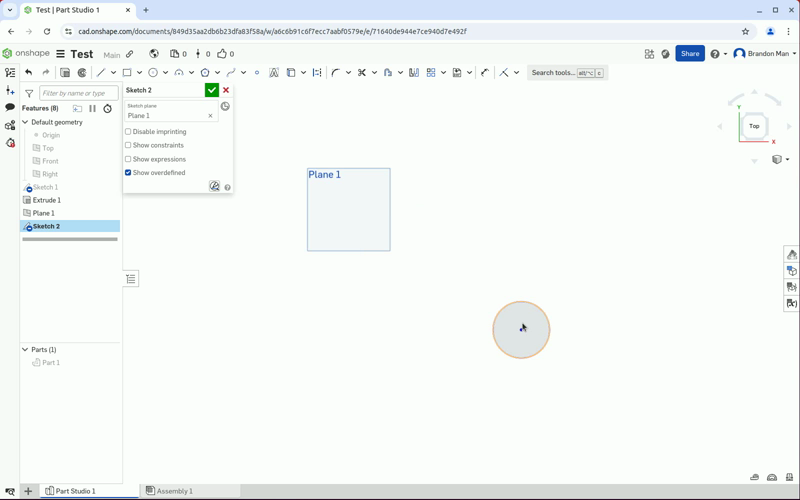
scroll(6)
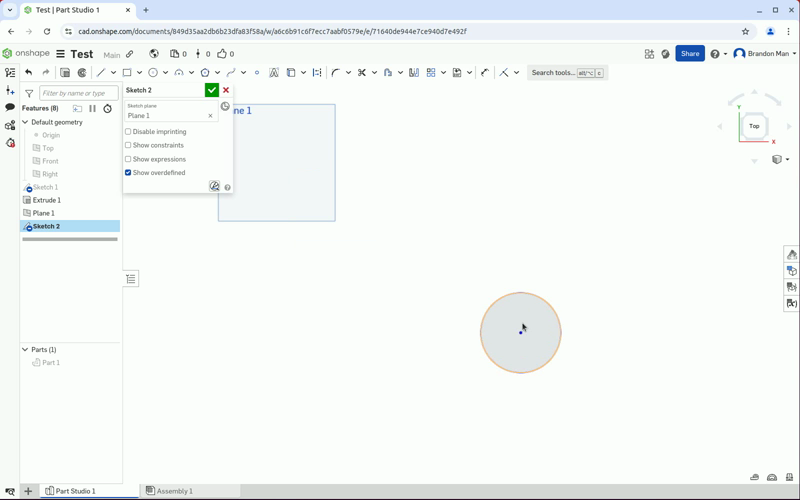
scroll(6)
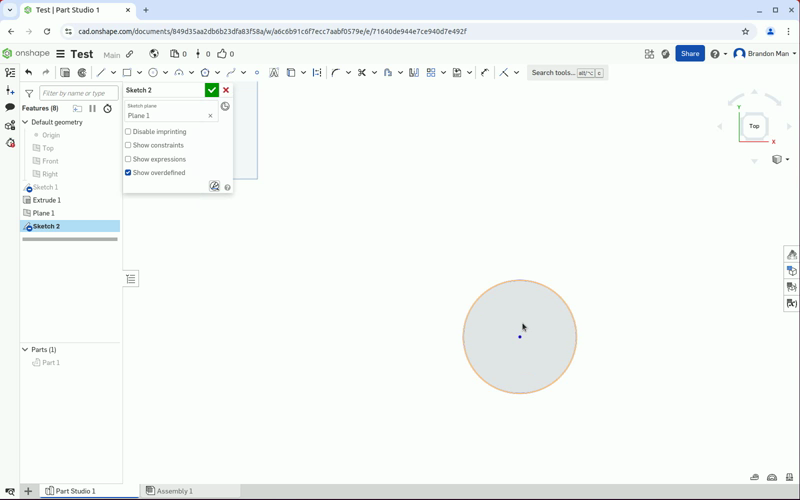
scroll(6)
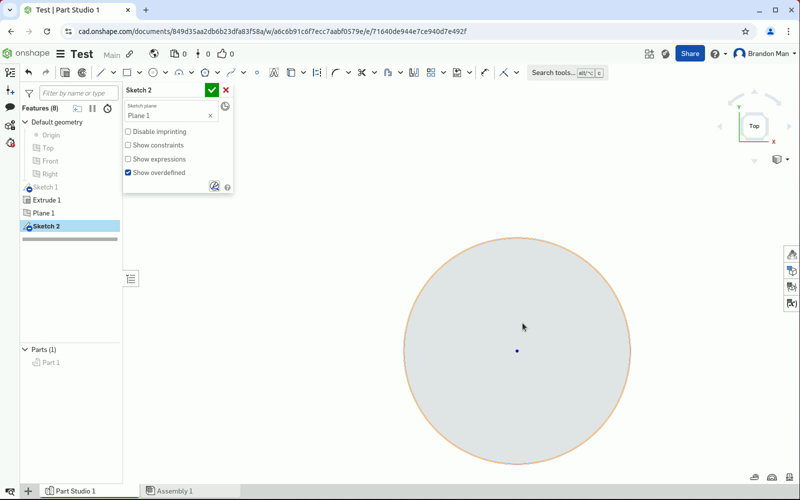
click(522, 322)
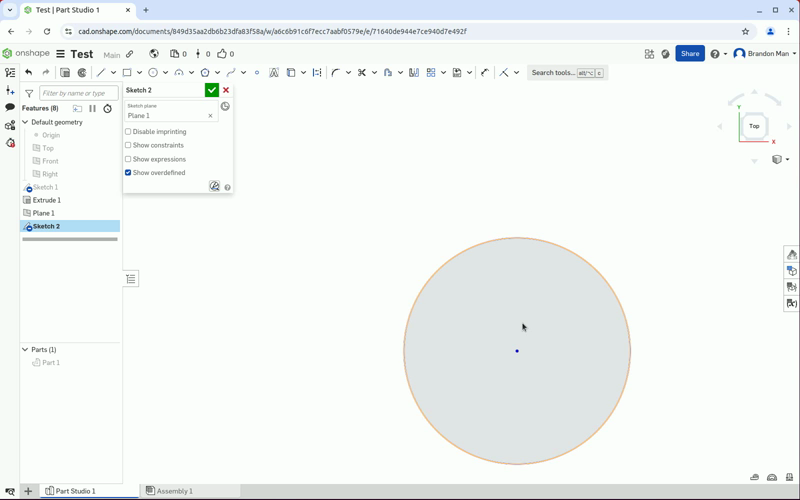
scroll(-6)
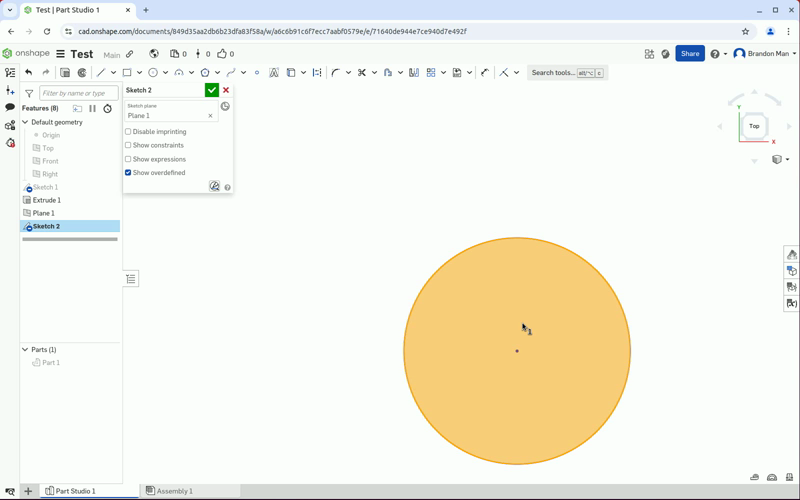
scroll(-6)
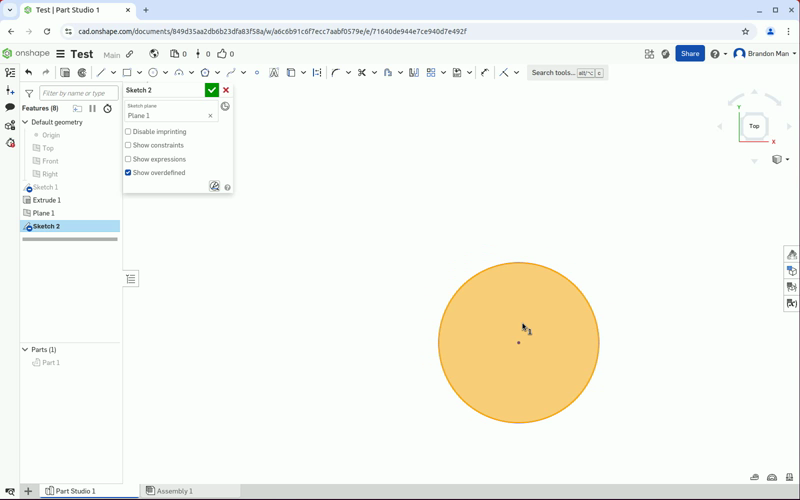
scroll(-6)
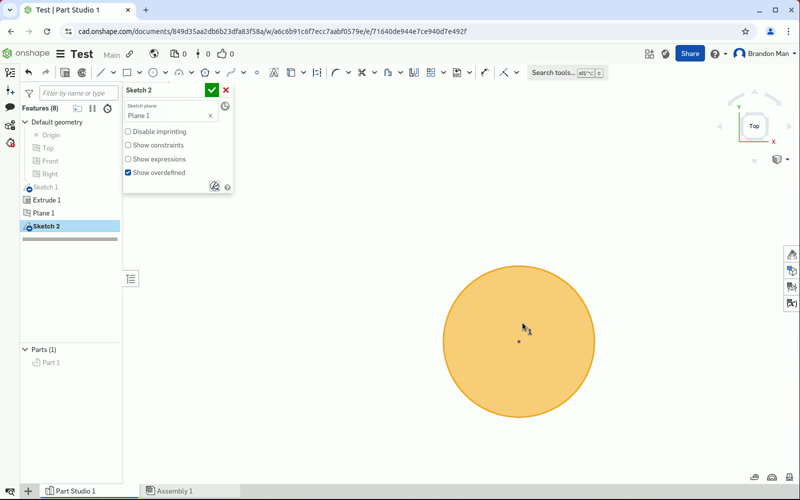
scroll(-6)
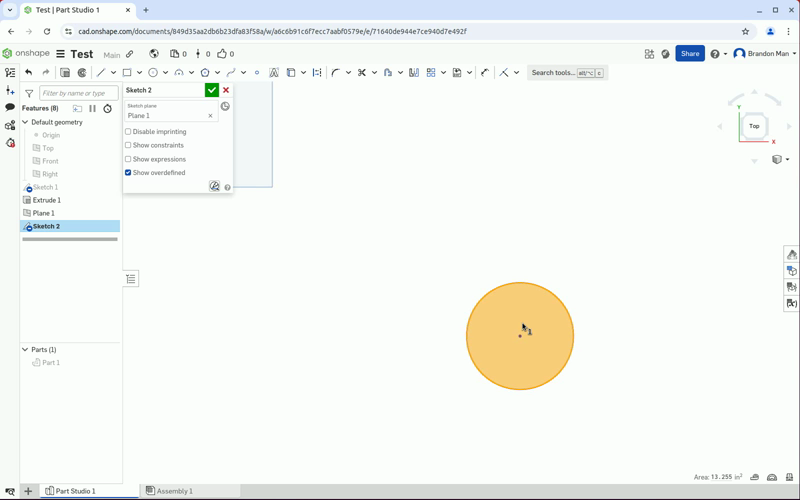
scroll(-6)
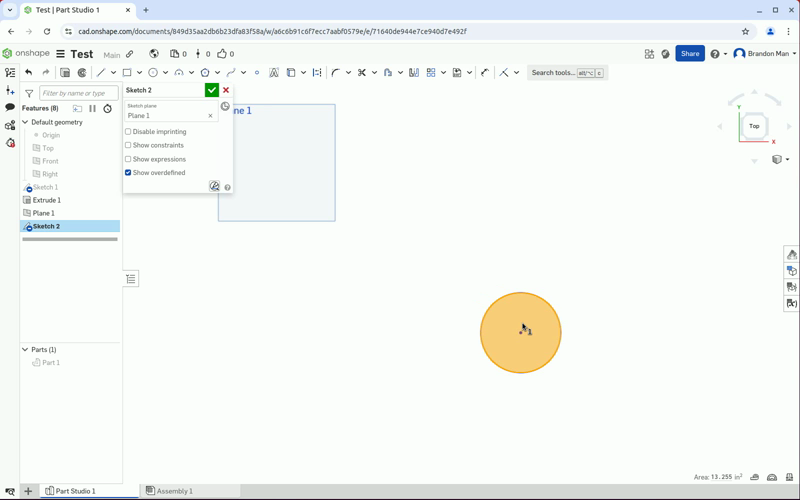
scroll(-6)
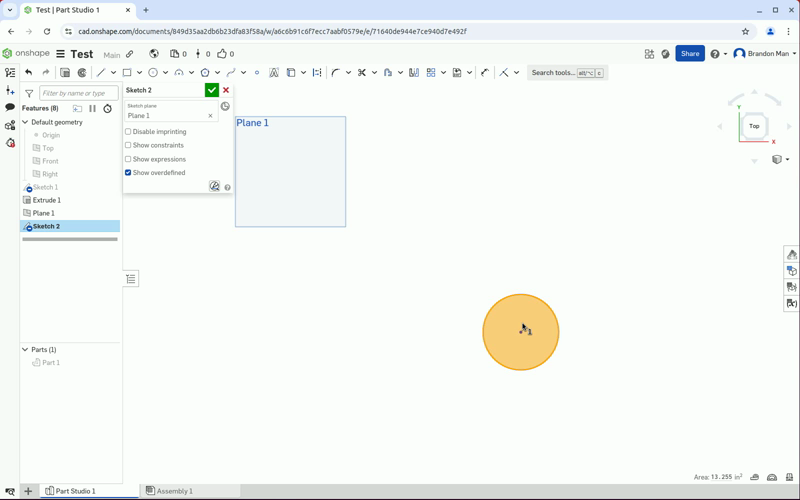
scroll(-6)
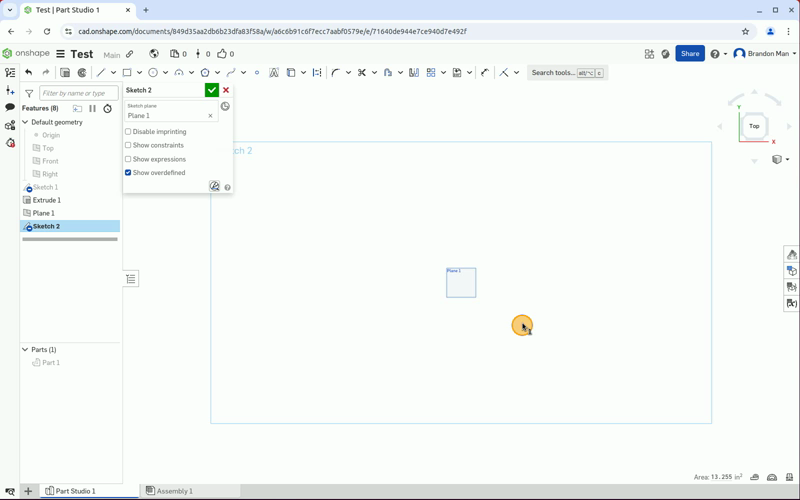
mouse_move(73, 352)
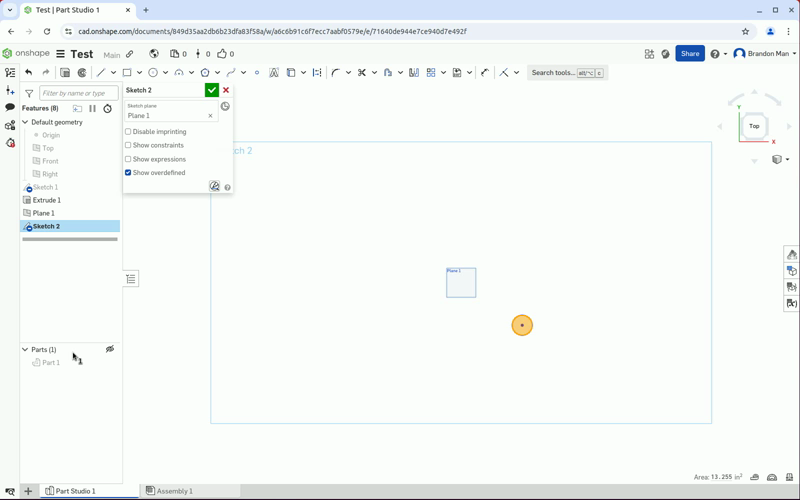
key(shift+y)
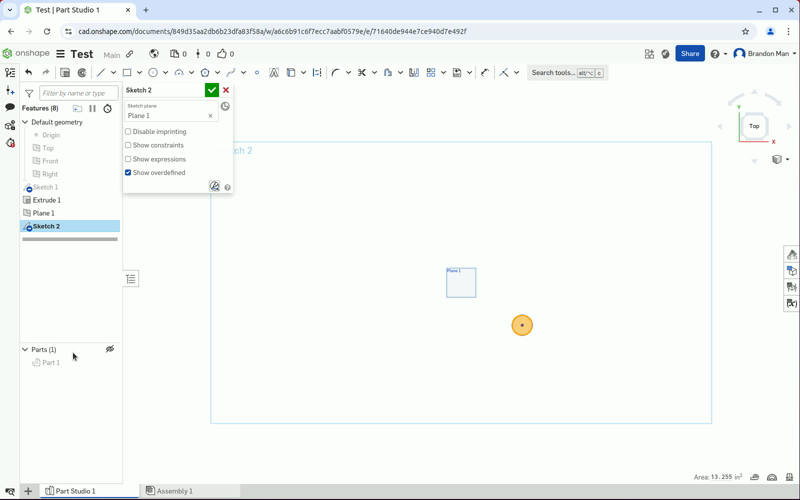
key(shift+e)
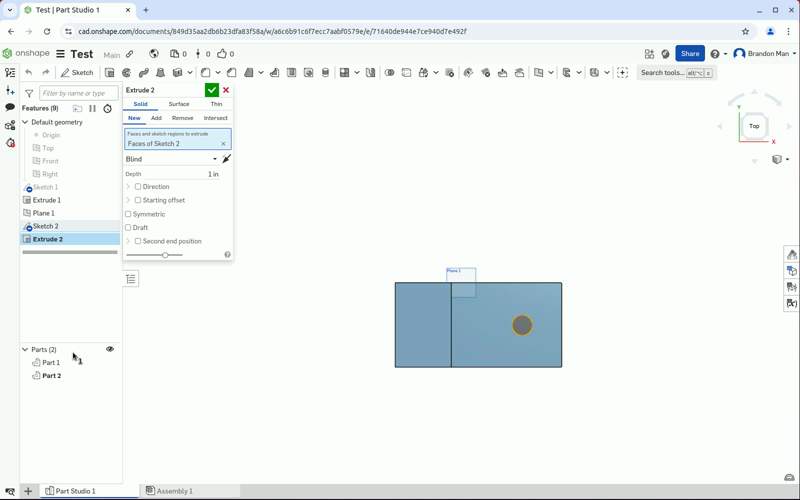
mouse_move(143, 106)
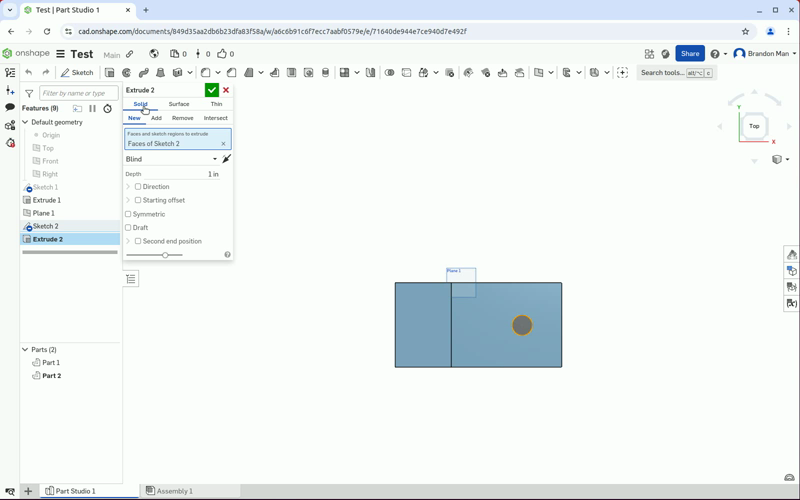
click(143, 106)
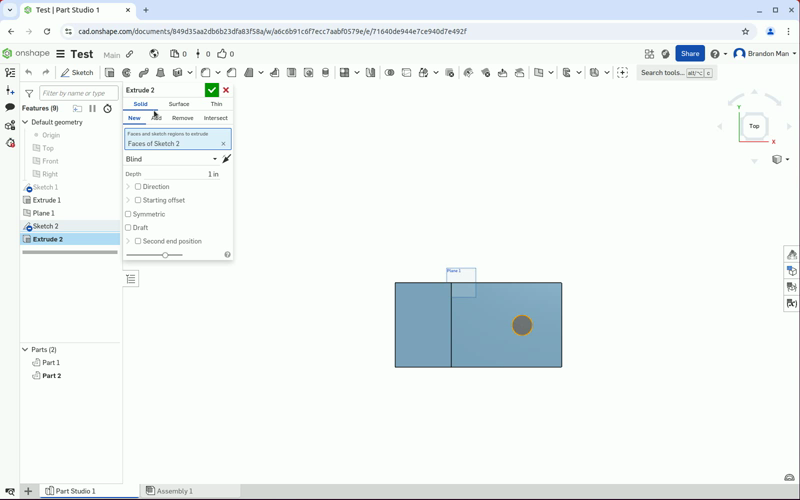
mouse_move(186, 120)
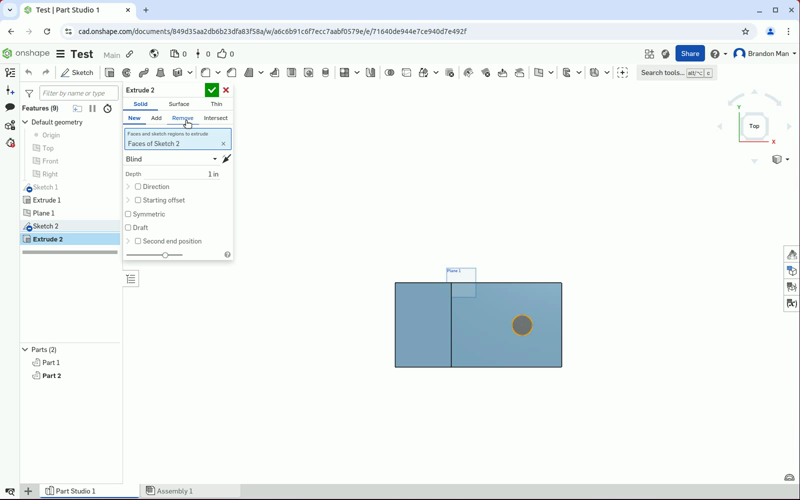
click(186, 120)
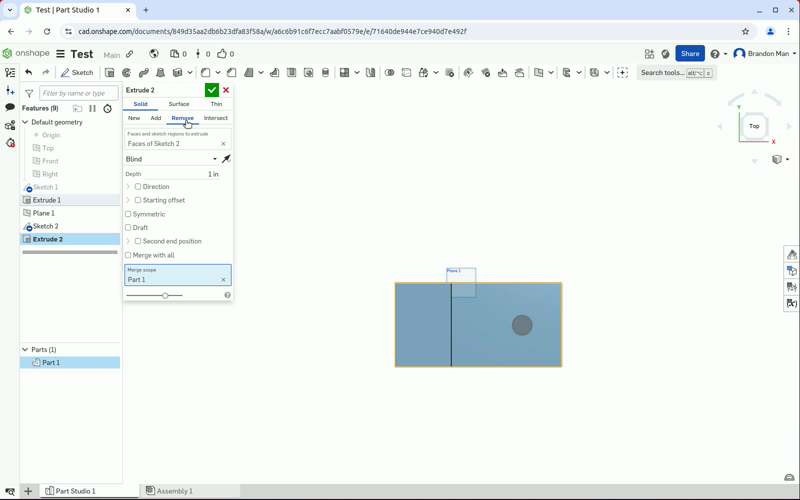
key(tab, 4)
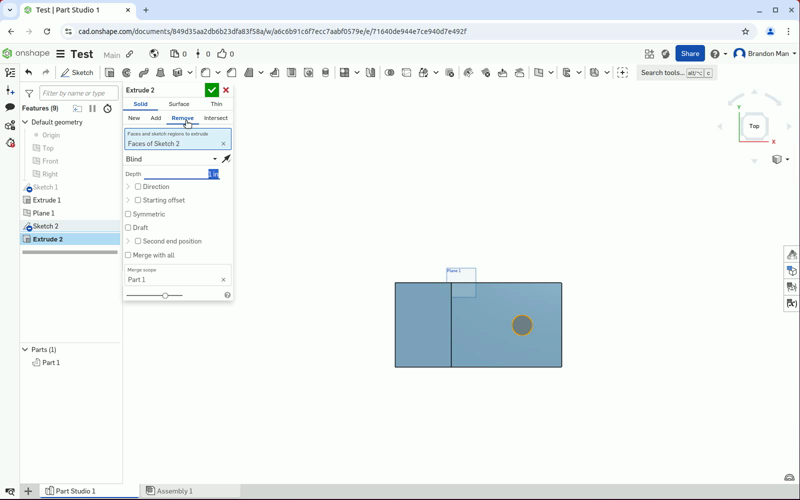
text(28.885)
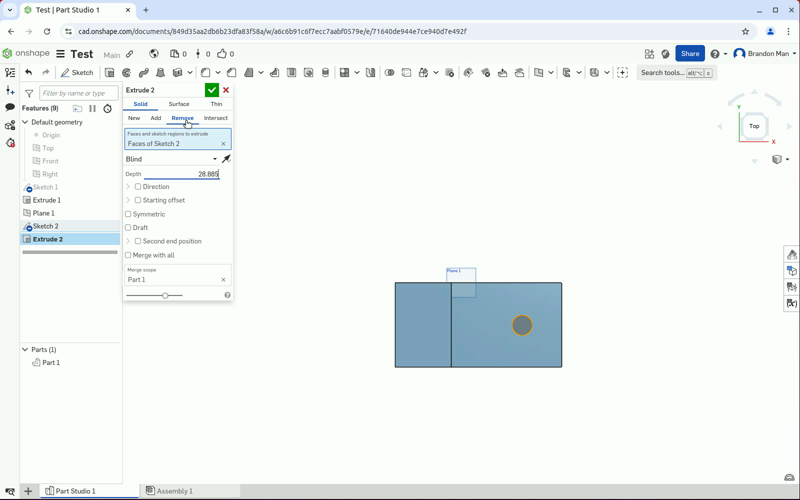
key(tab, 6)
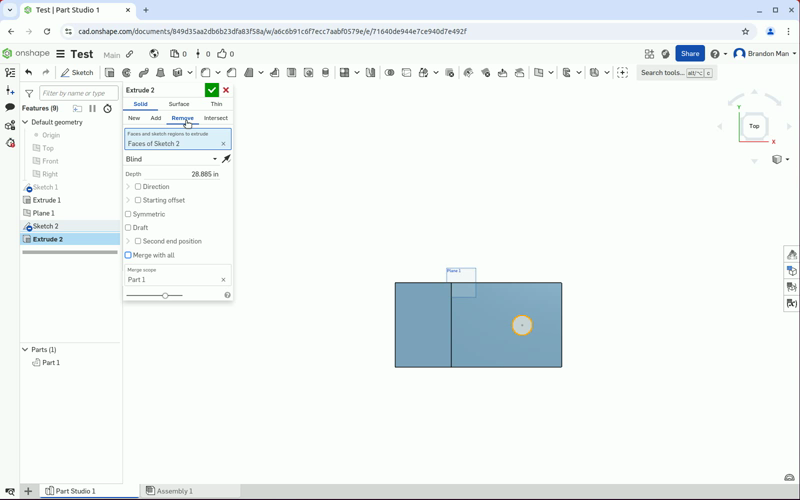
key(space)
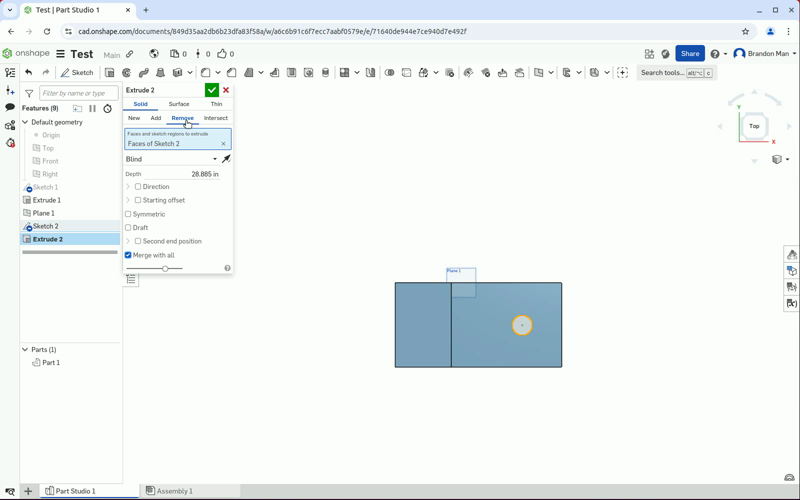
key(enter)
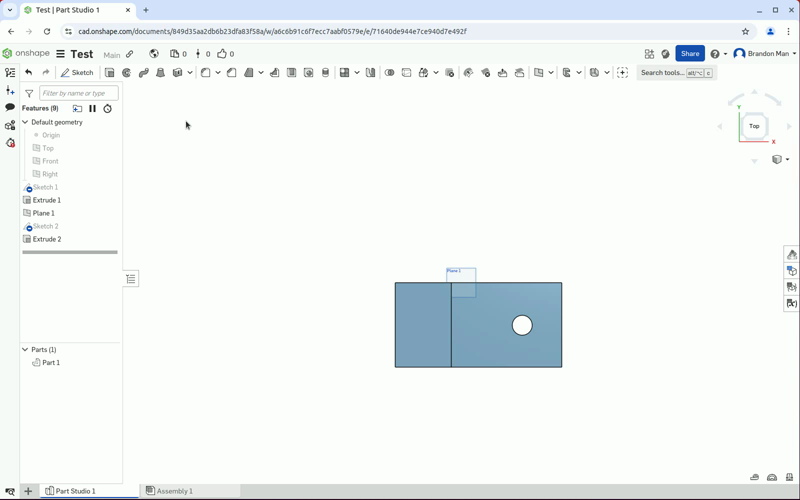
key(shift+h)
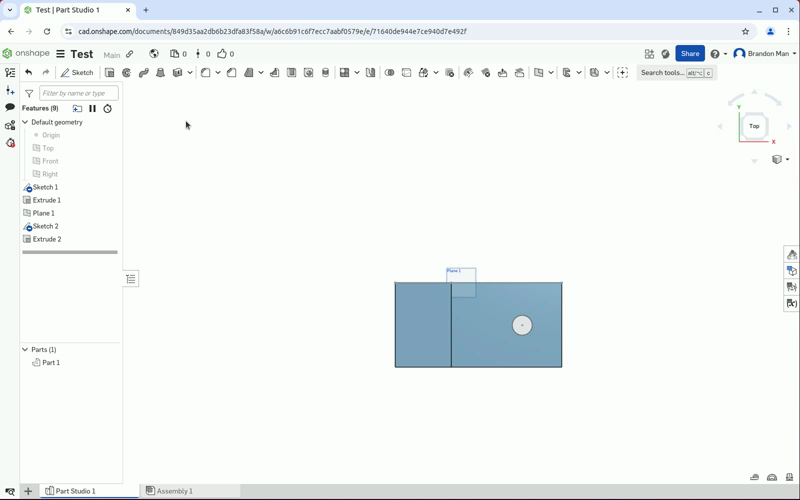
key(shift+h)
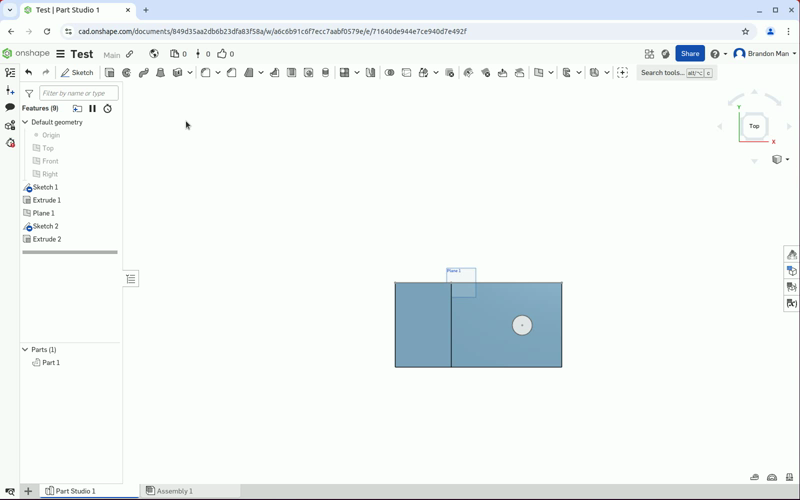
key(shift+7)
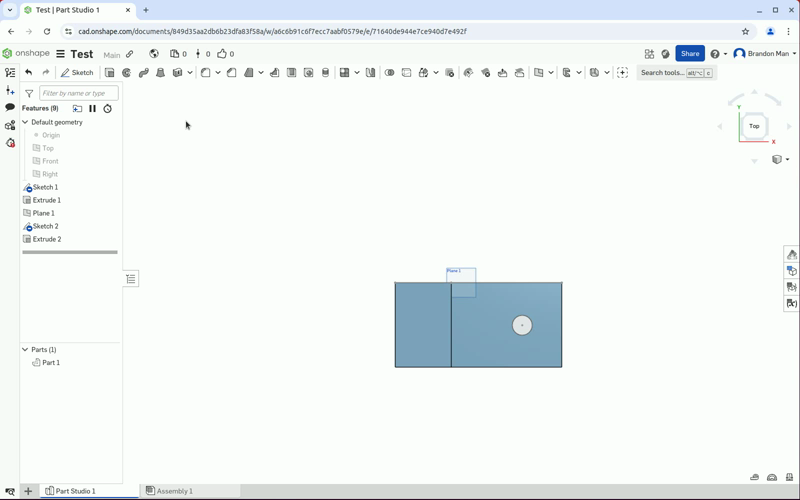
key(up, 3)
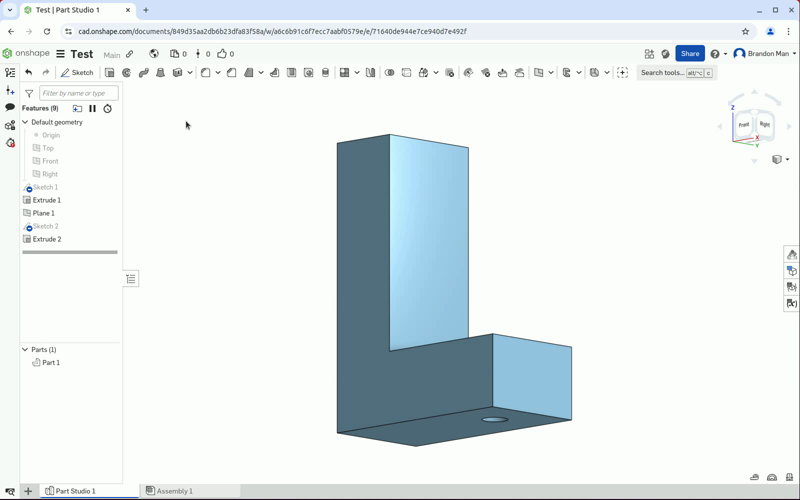
key(left, 3)
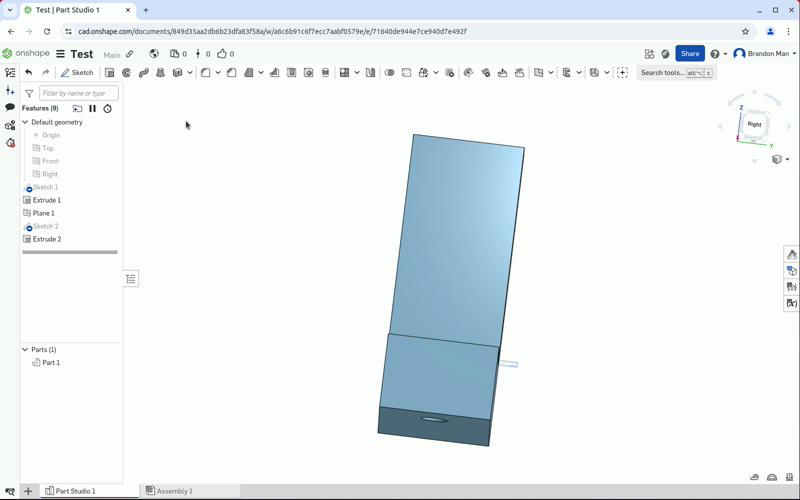
key(right, 3)
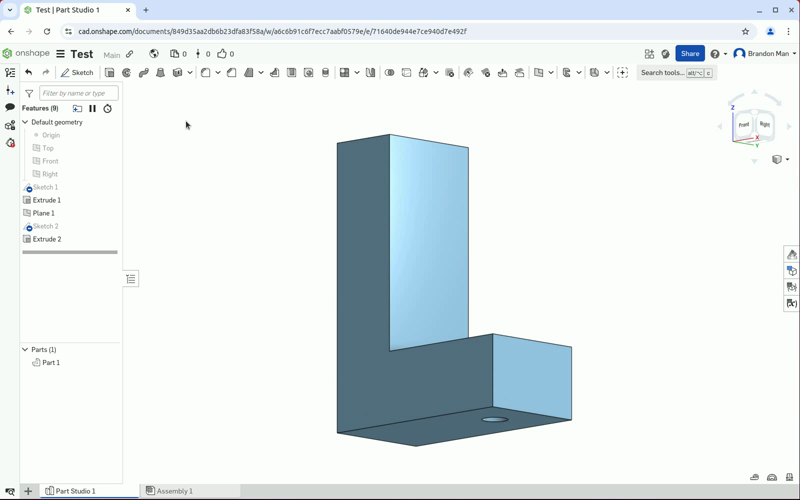
key(down, 3)
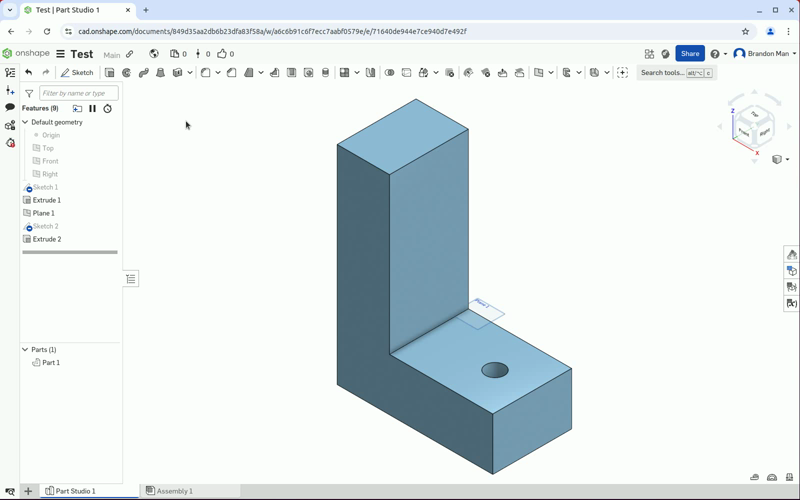
mouse_move(73, 189)
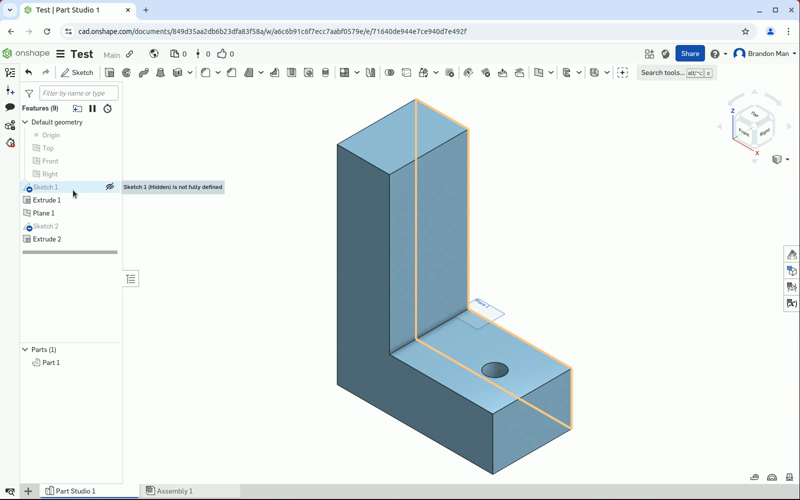
click(73, 189)